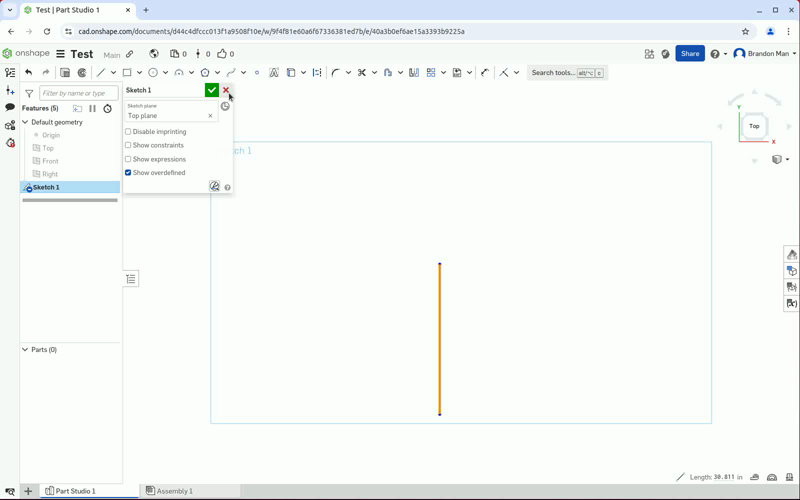
key(shift+h)
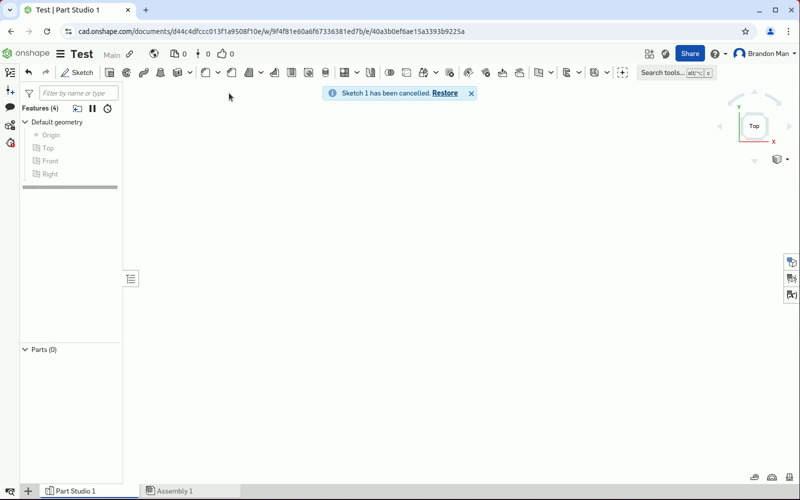
mouse_move(73, 352)
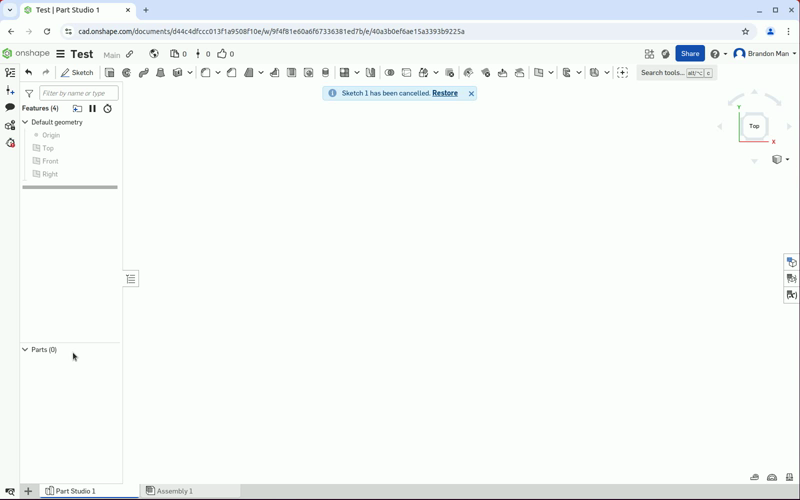
key(y)
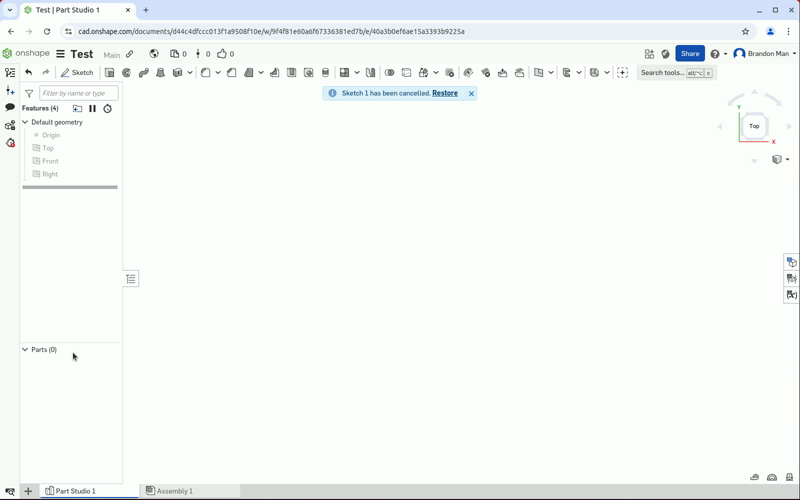
key(shift+p)
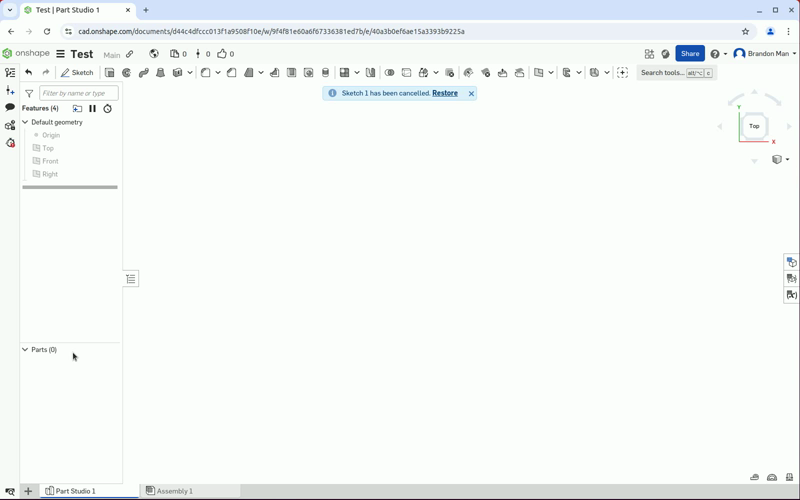
key(space)
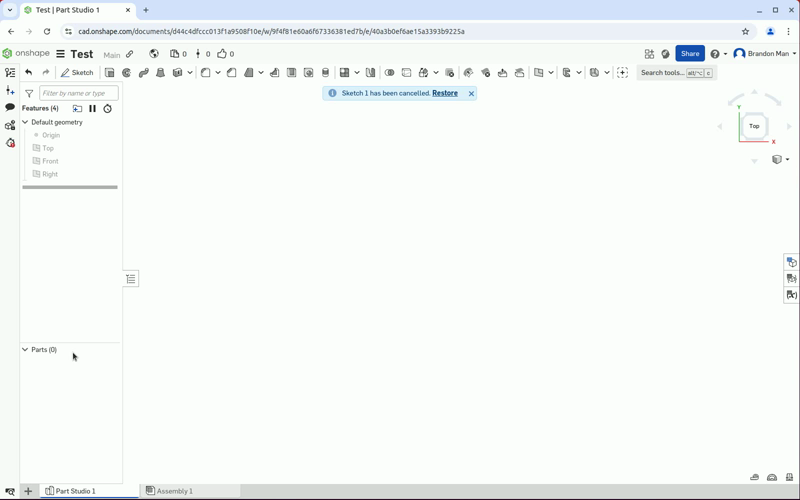
key_down(shift)
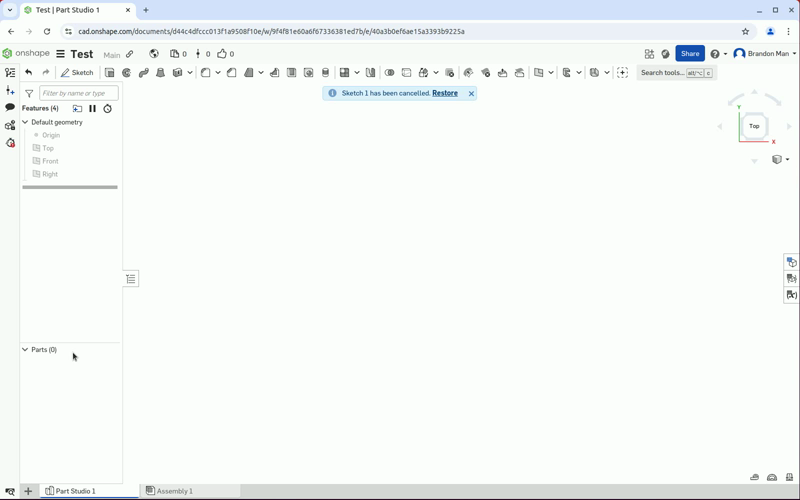
key(up)
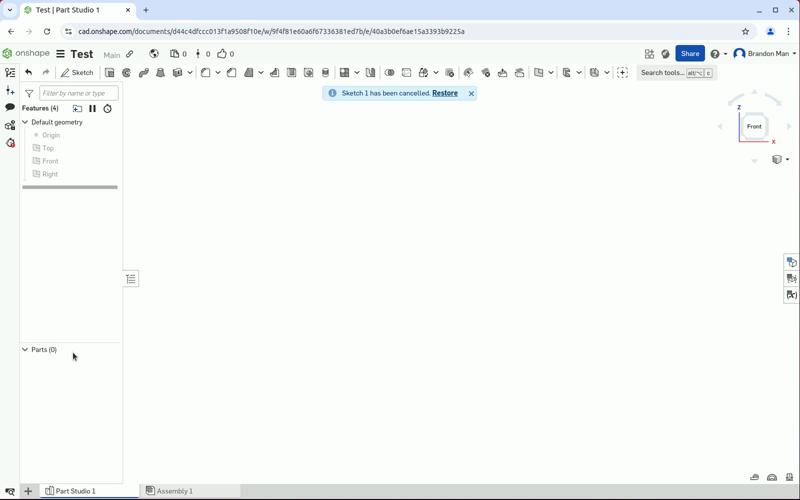
key_up(shift)
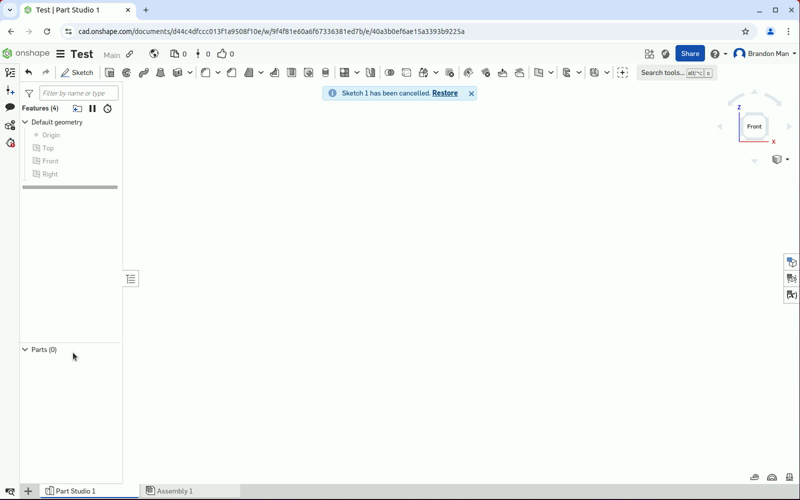
mouse_move(73, 352)
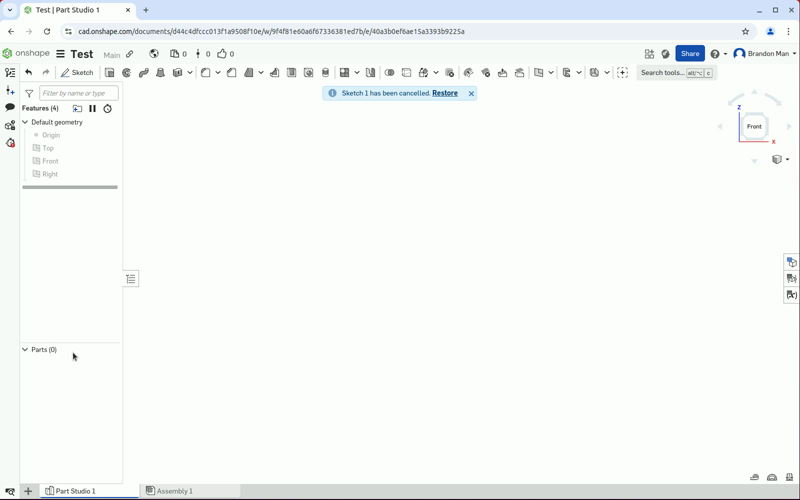
key(shift+y)
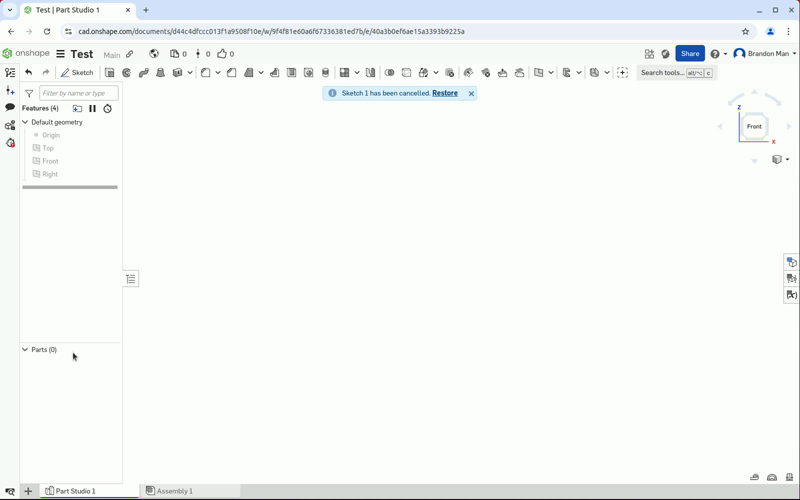
key(shift+s)
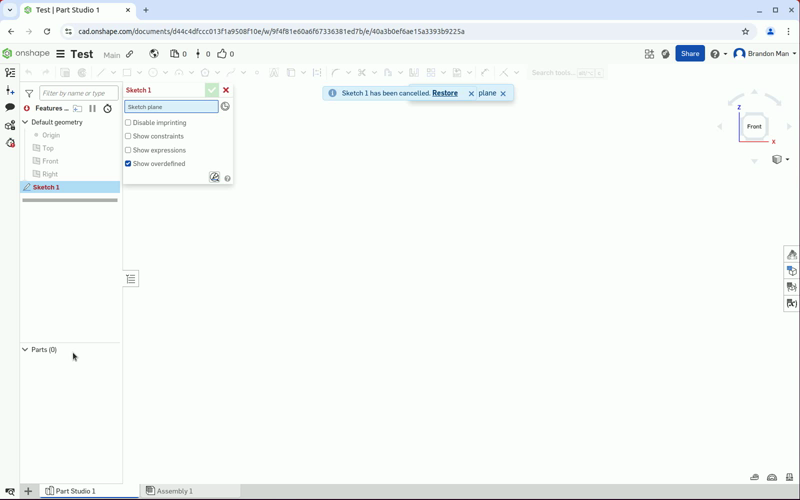
mouse_move(73, 163)
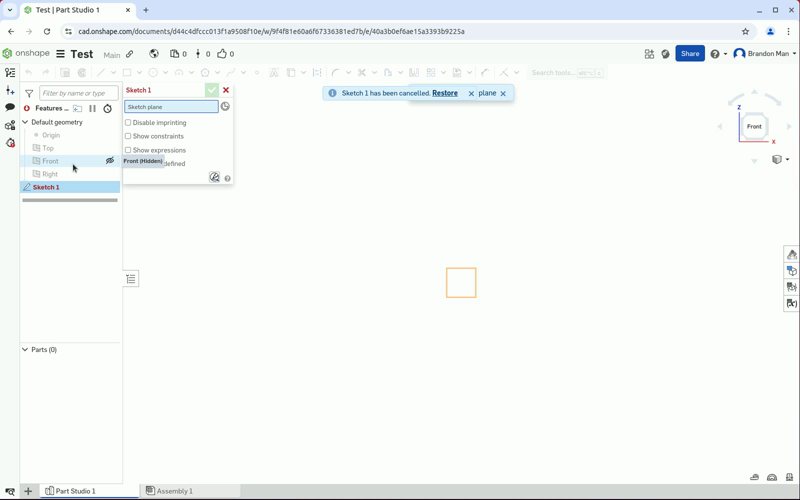
click(73, 163)
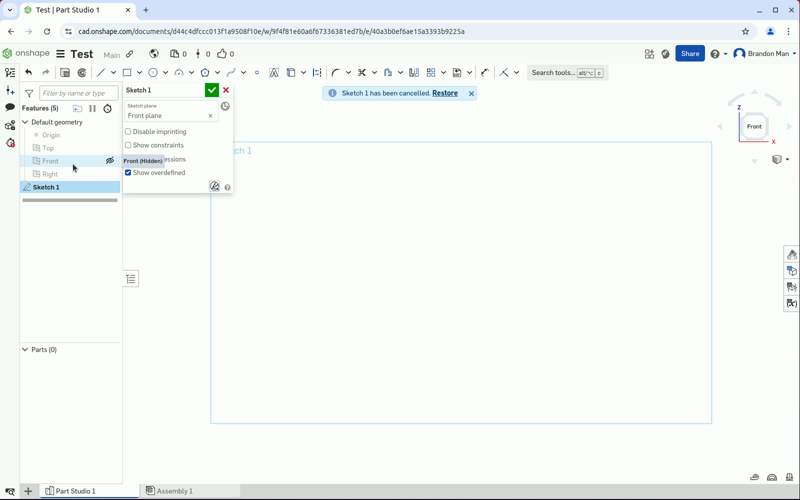
mouse_move(73, 352)
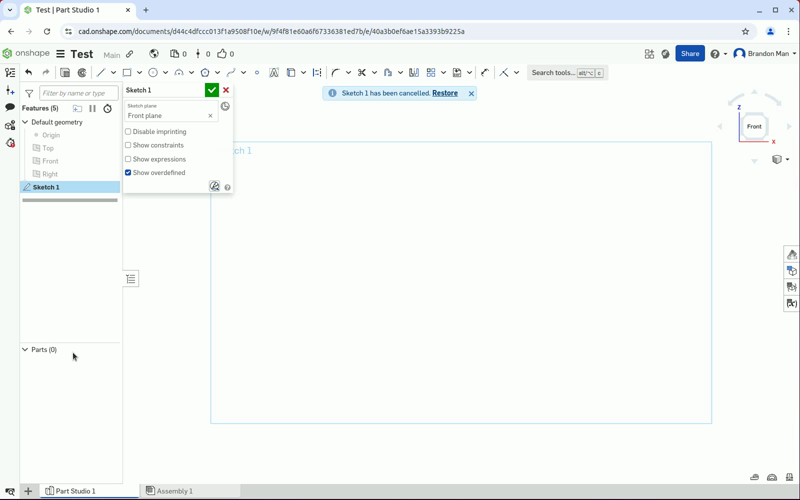
key(y)
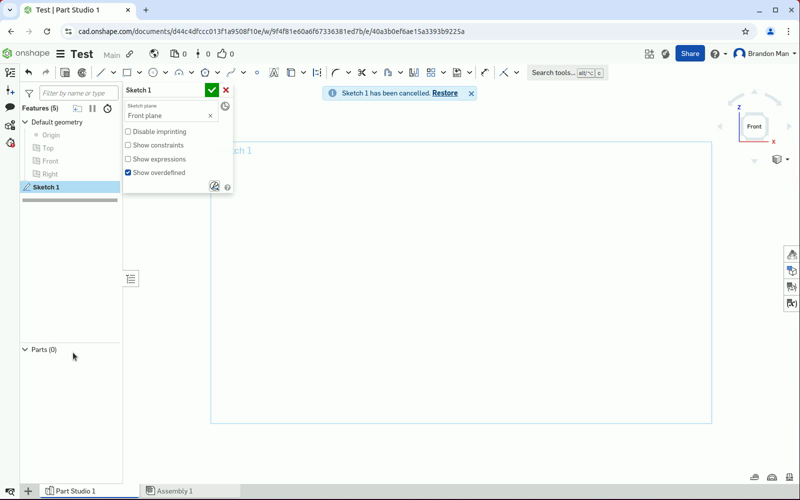
key(c)
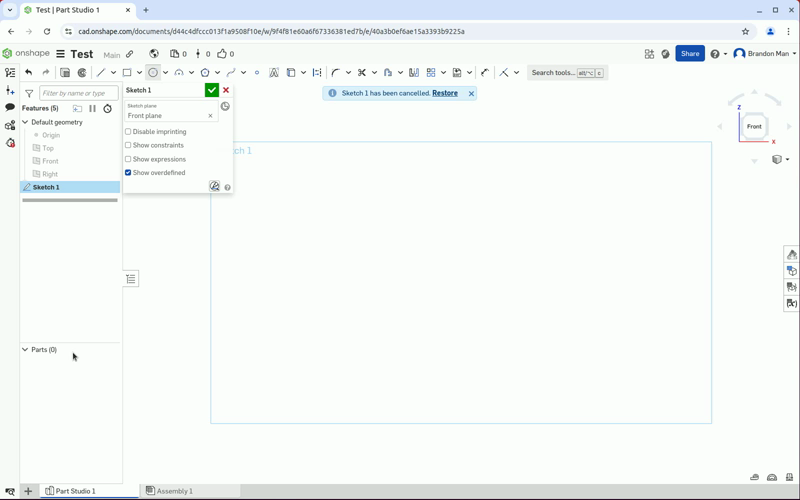
key_down(shift)
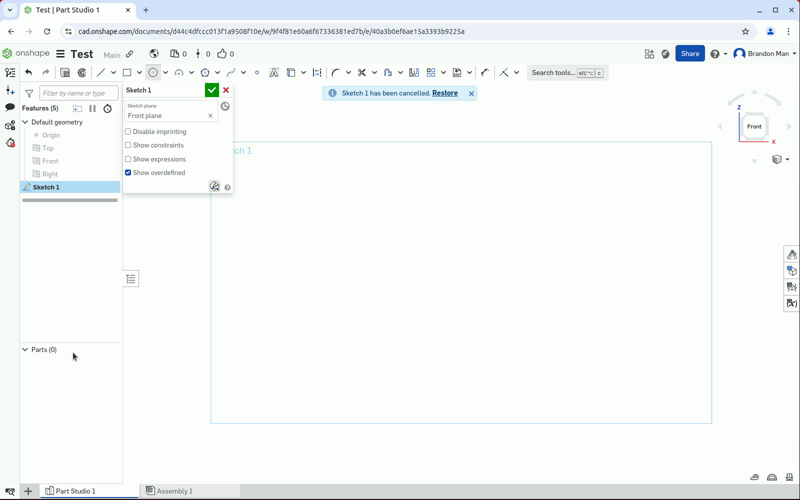
mouse_move(460, 282)
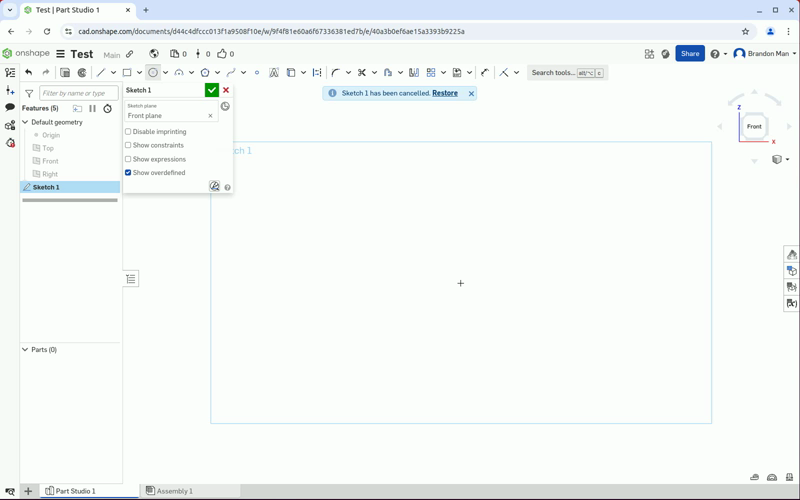
click(460, 282)
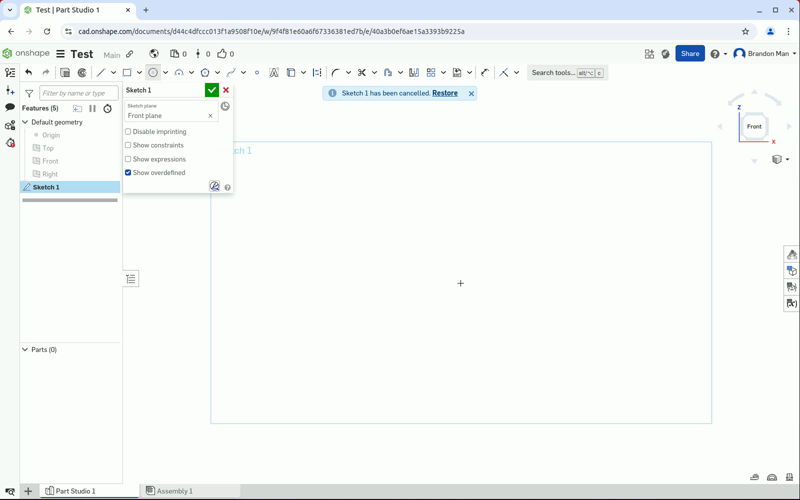
key_up(shift)
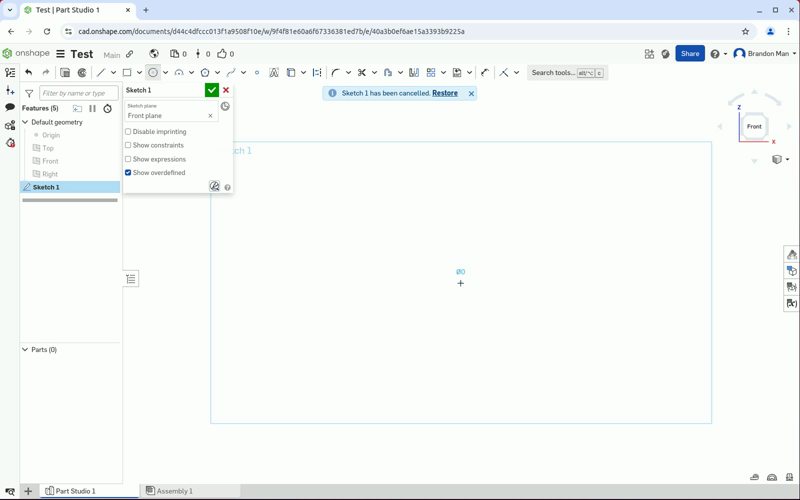
mouse_move(505, 282)
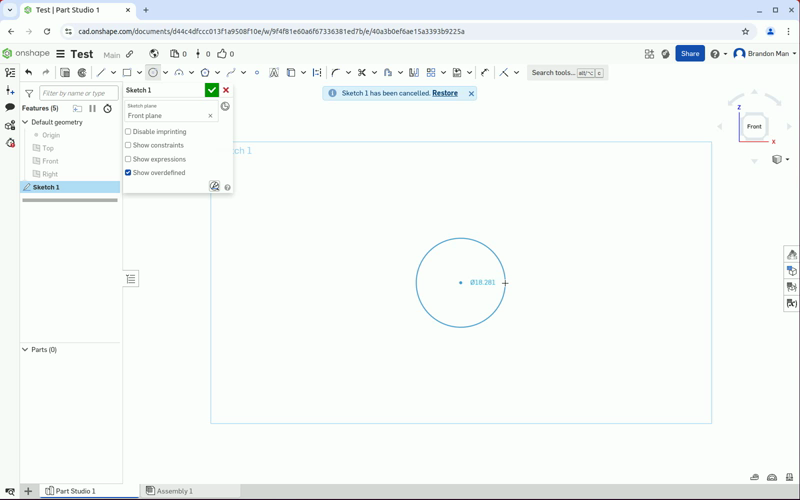
click(505, 282)
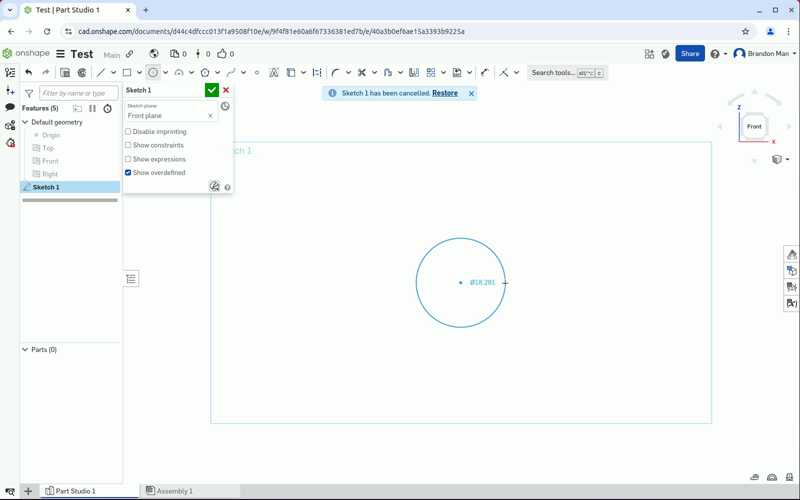
key(esc)
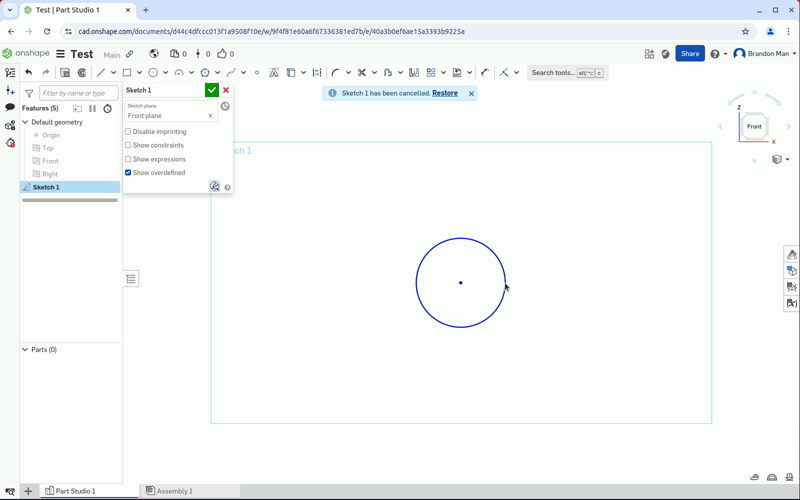
key(c)
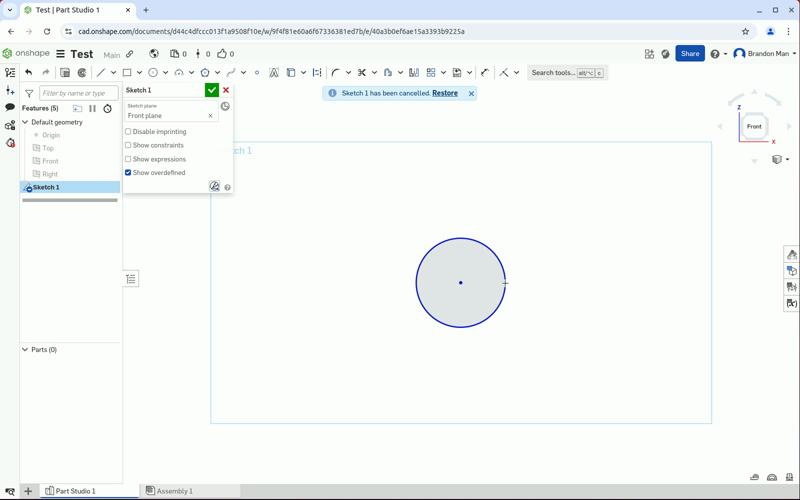
key_down(shift)
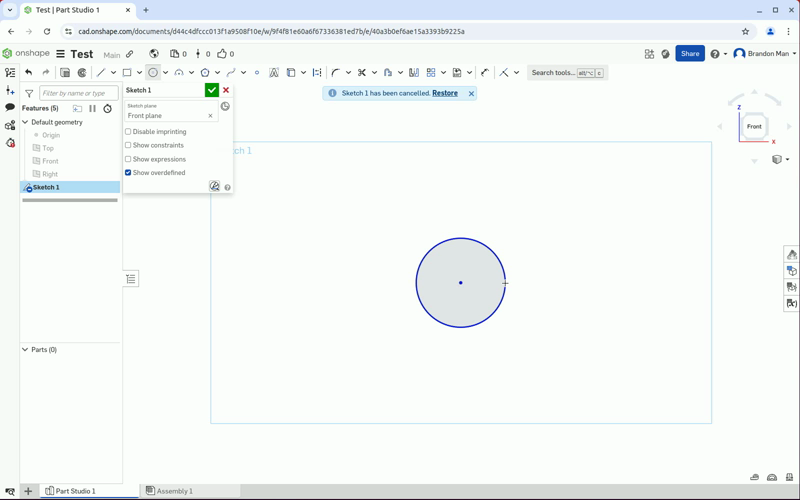
mouse_move(460, 282)
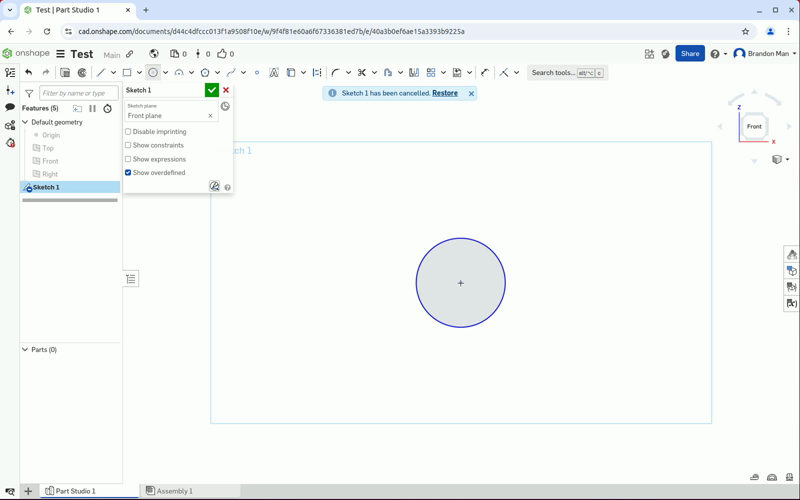
click(460, 282)
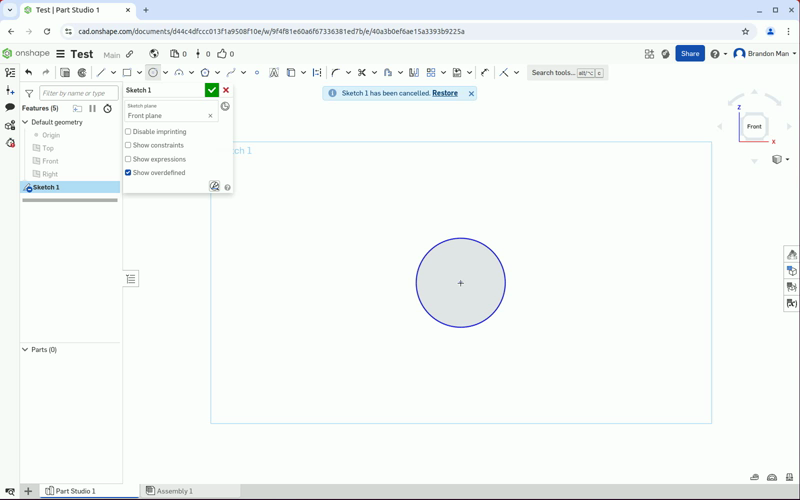
key_up(shift)
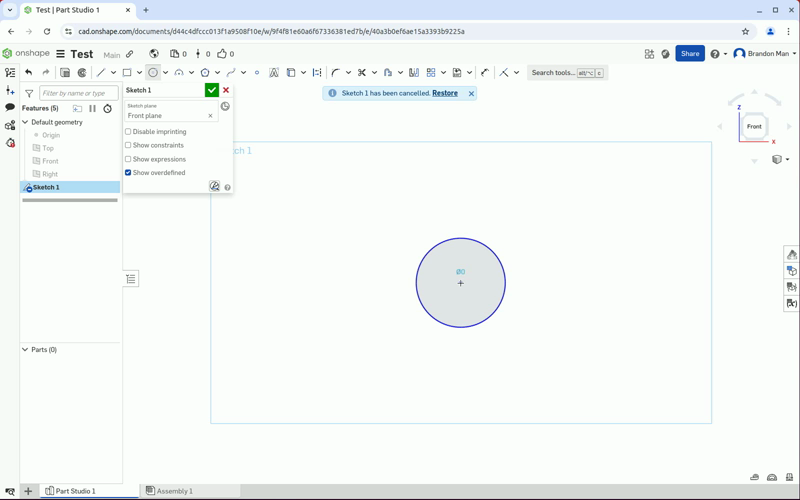
mouse_move(478, 282)
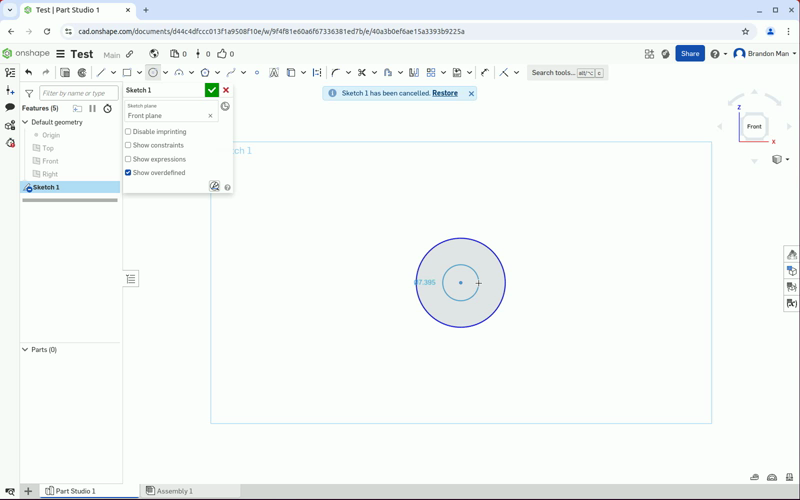
click(478, 282)
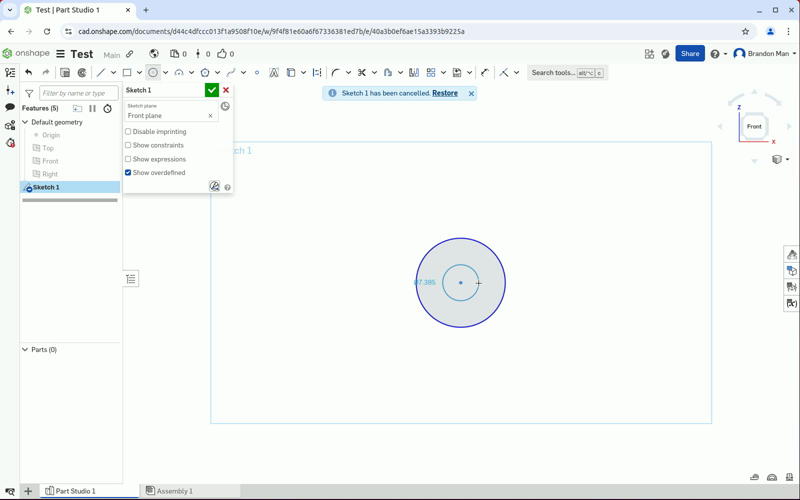
key(esc)
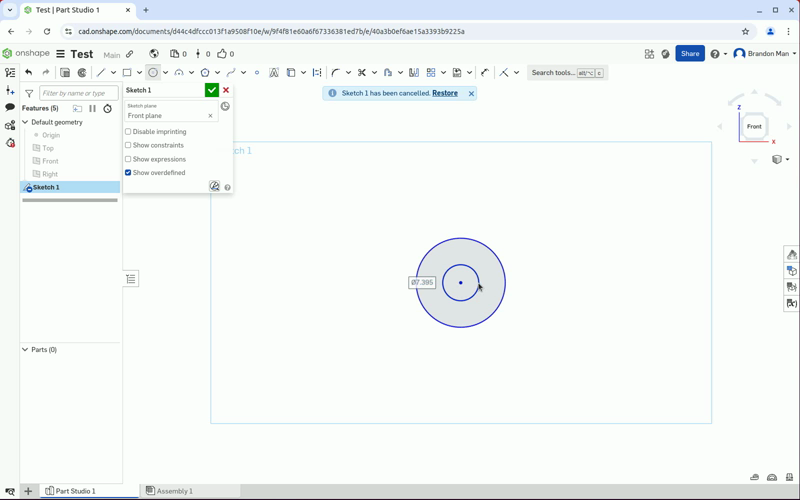
mouse_move(428, 267)
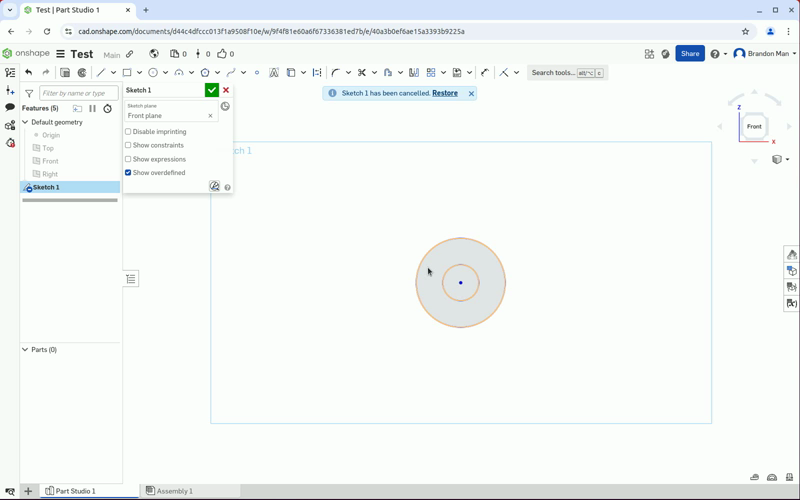
click(428, 267)
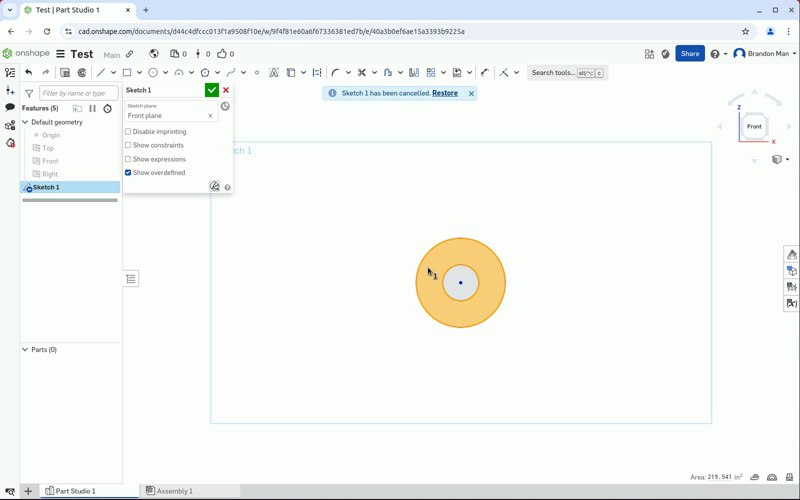
mouse_move(73, 352)
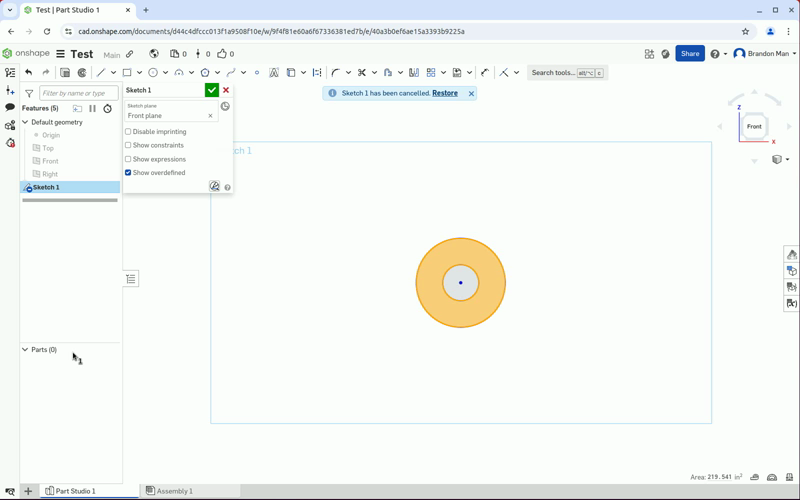
key(shift+y)
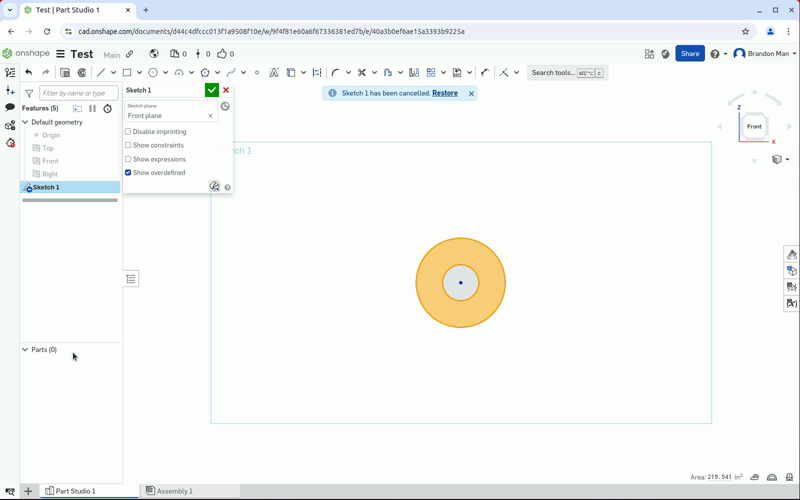
key(shift+e)
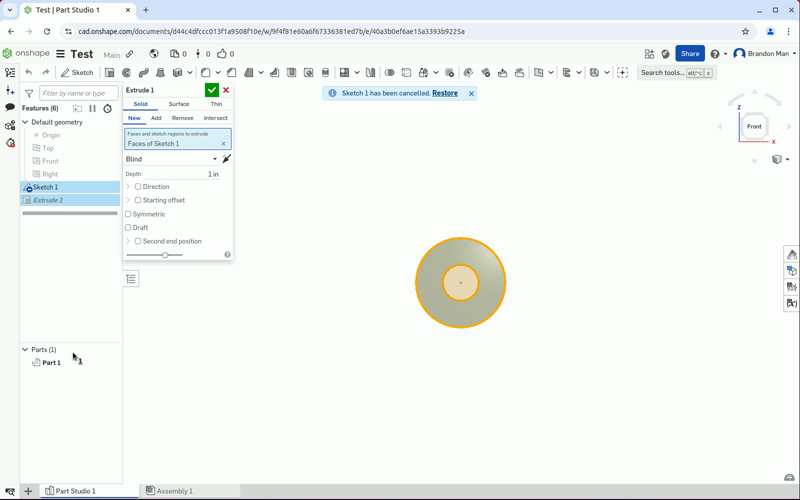
mouse_move(143, 106)
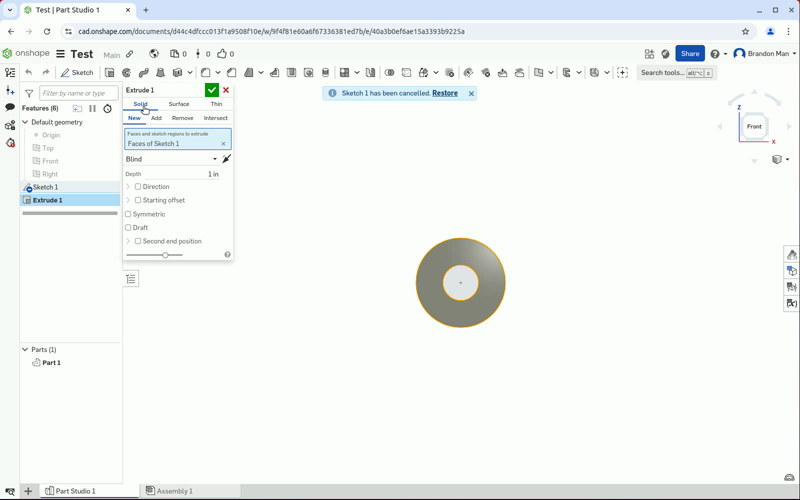
click(143, 106)
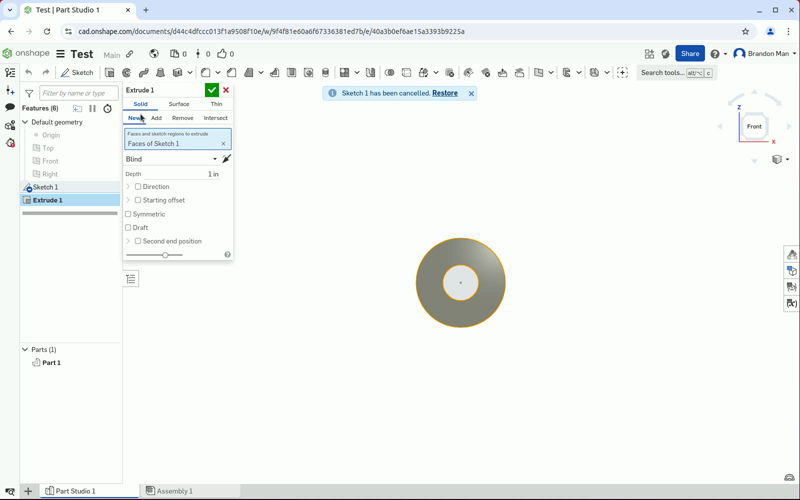
mouse_move(137, 120)
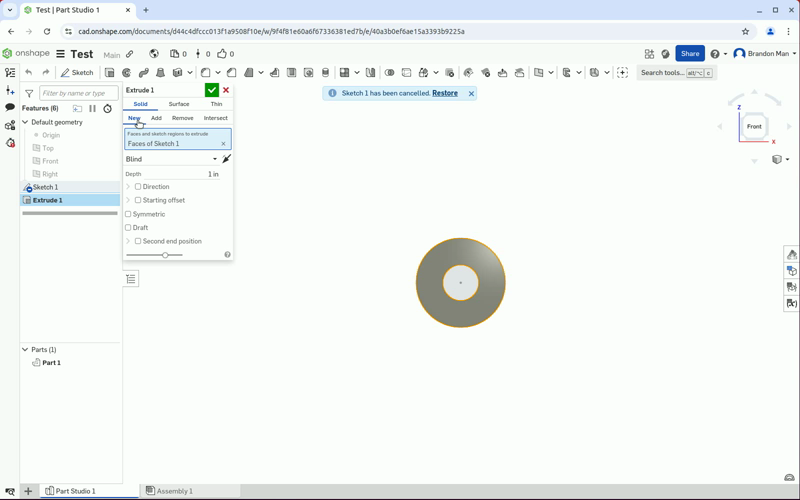
click(137, 120)
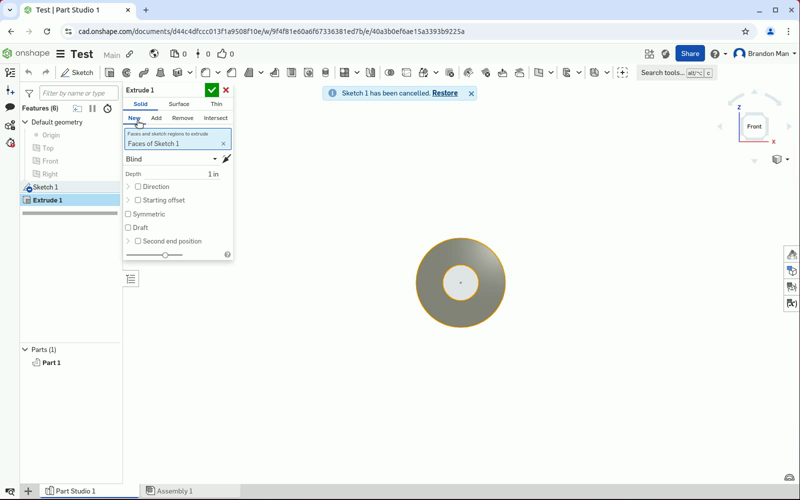
key(tab, 4)
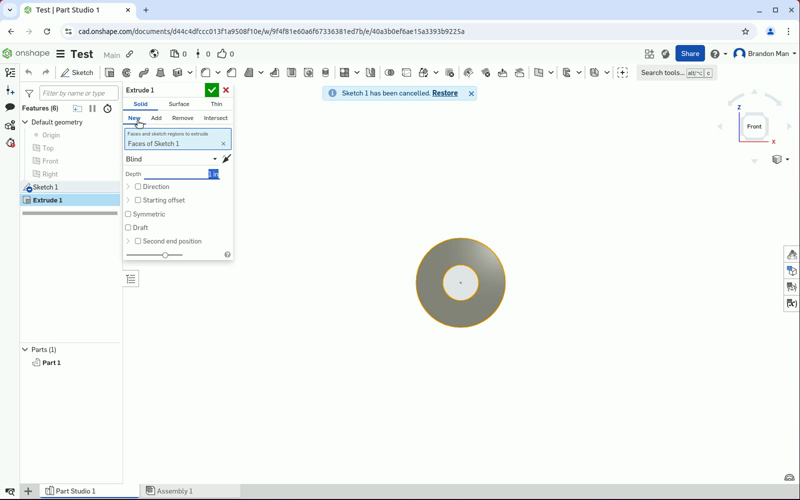
text(3.611)
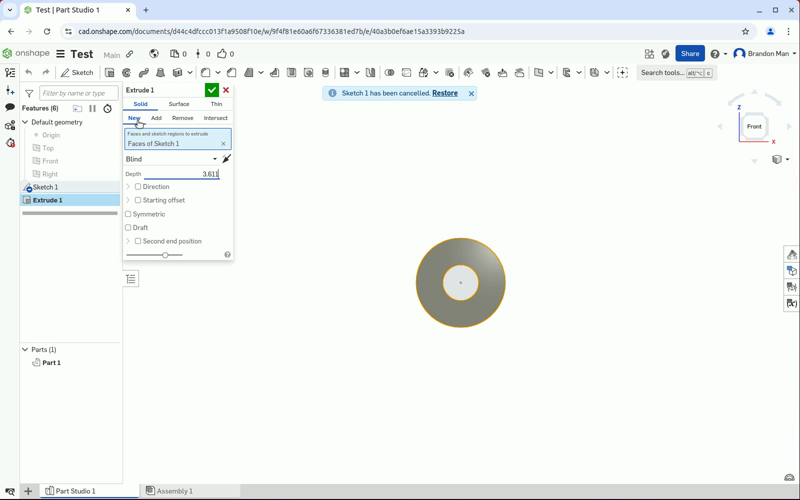
key(enter)
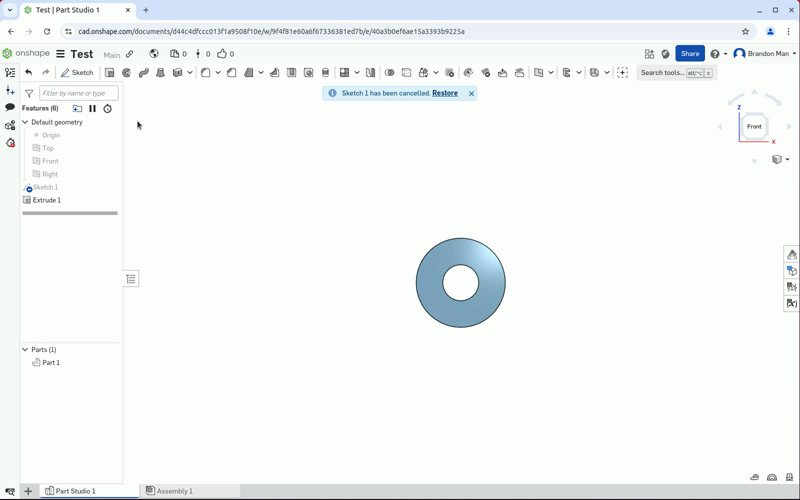
key(shift+h)
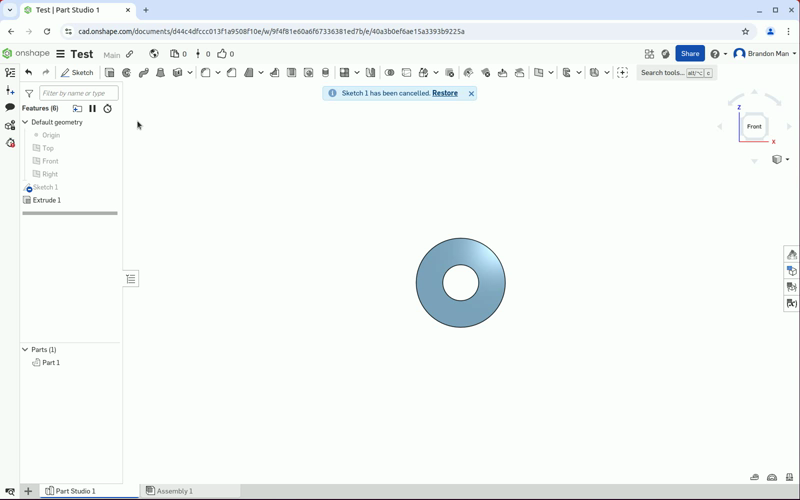
key(shift+h)
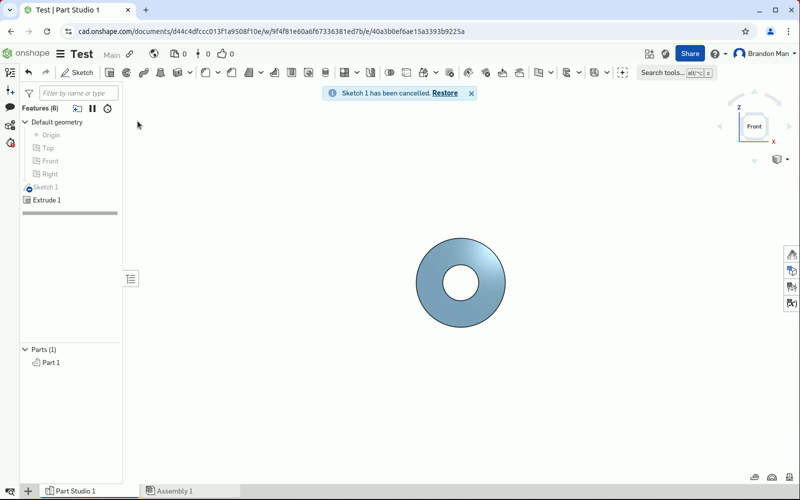
mouse_move(73, 189)
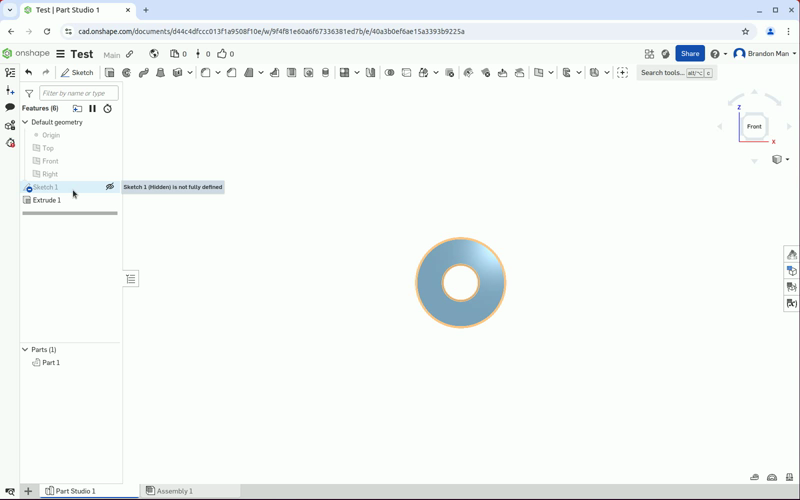
click(73, 189)
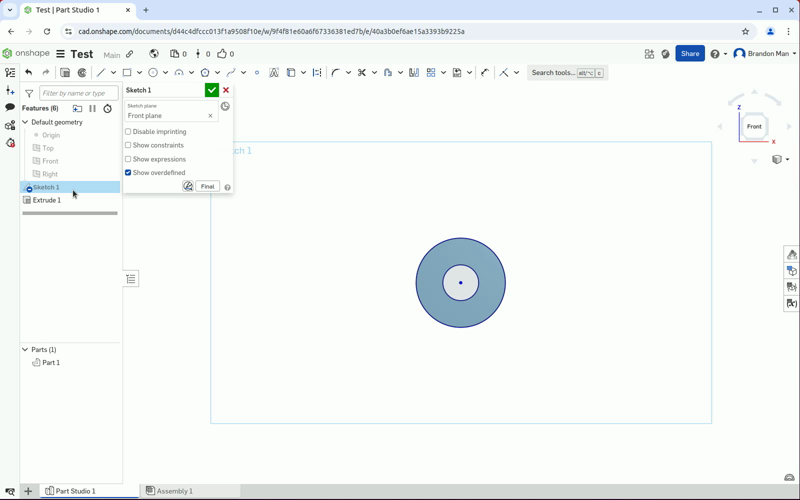
mouse_move(229, 92)
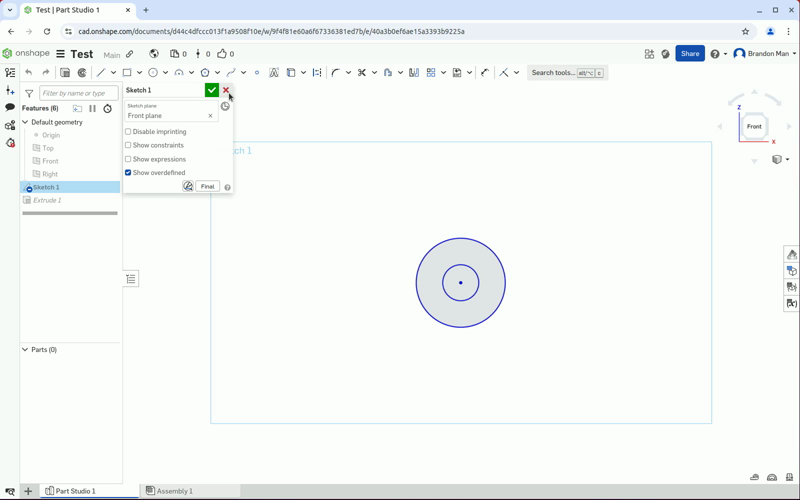
click(229, 92)
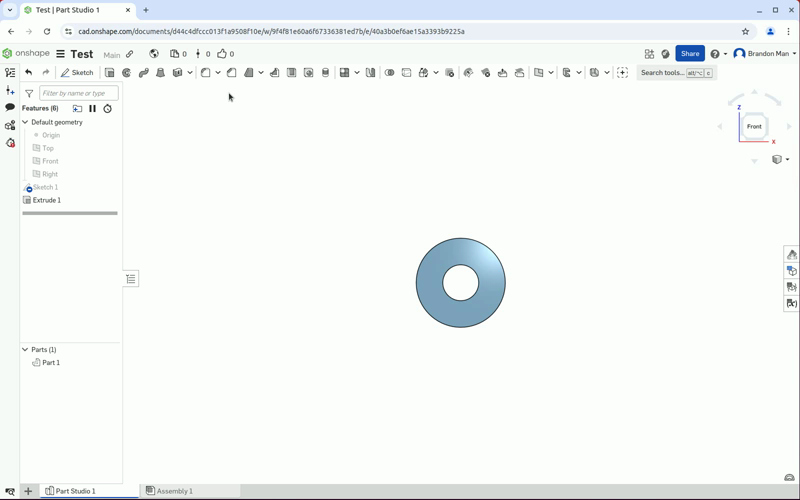
mouse_move(541, 75)
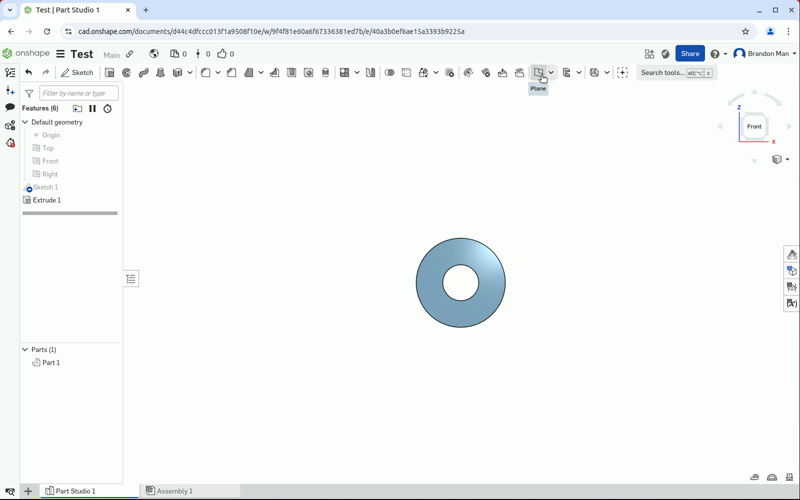
click(541, 75)
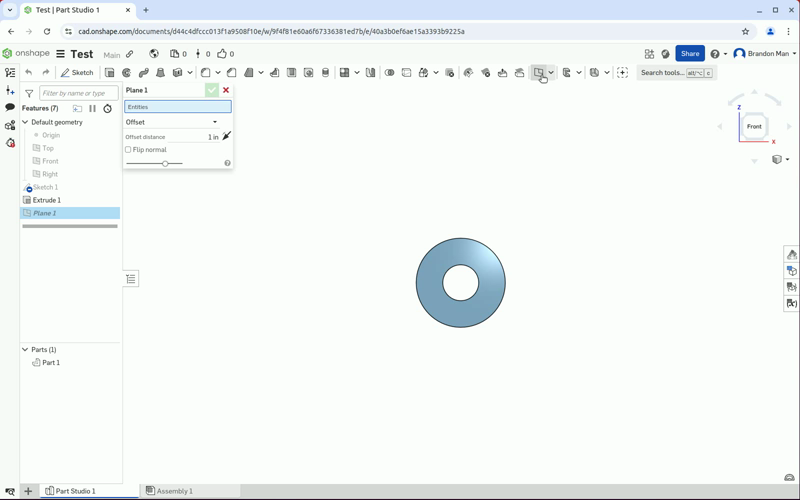
mouse_move(73, 163)
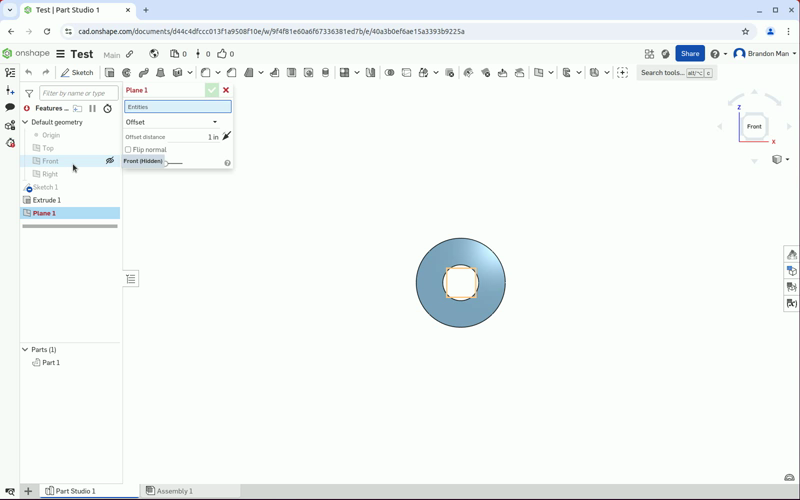
click(73, 163)
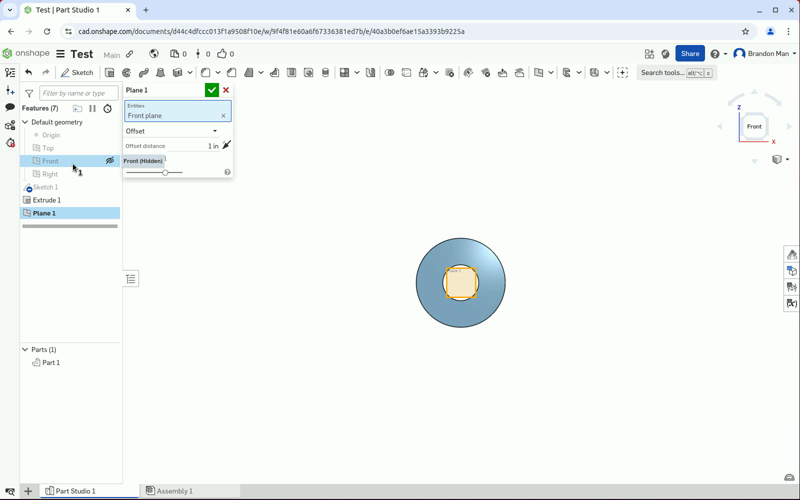
key(tab, 2)
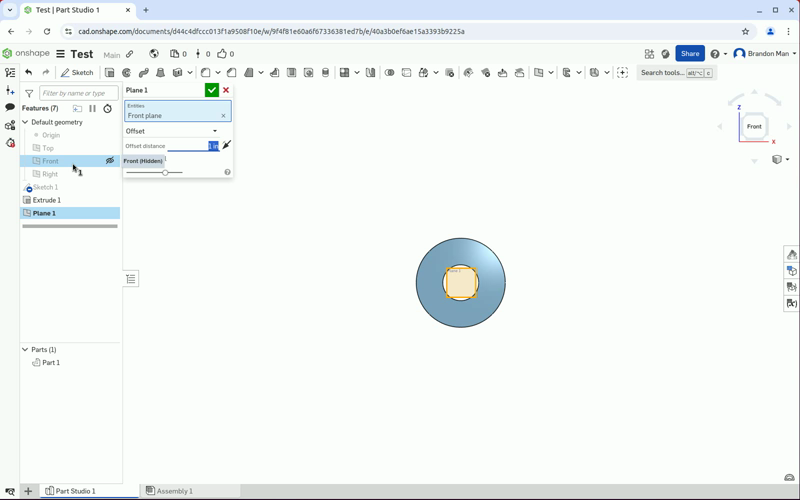
text(3.605)
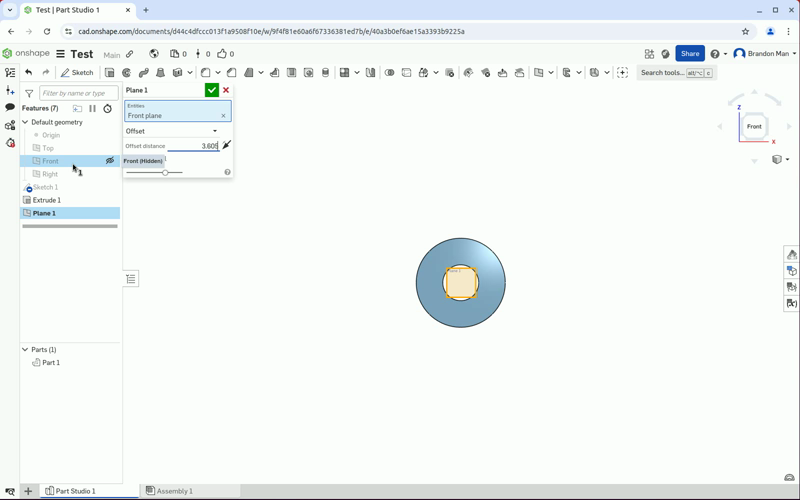
key(enter, 2)
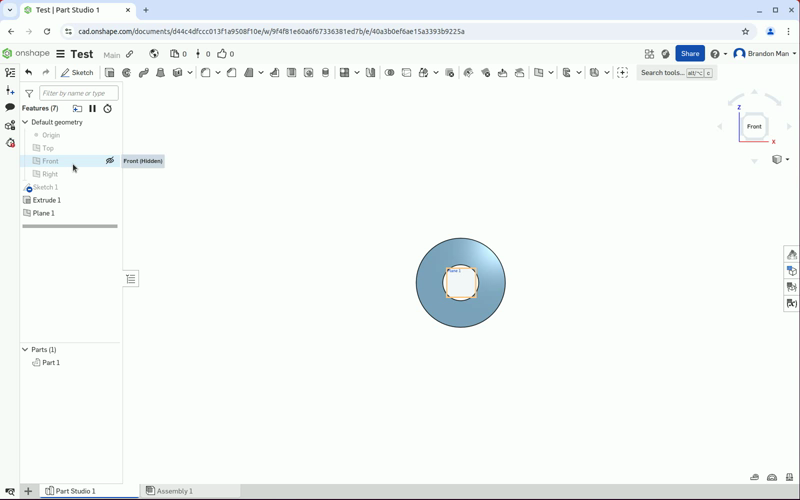
key(shift+s)
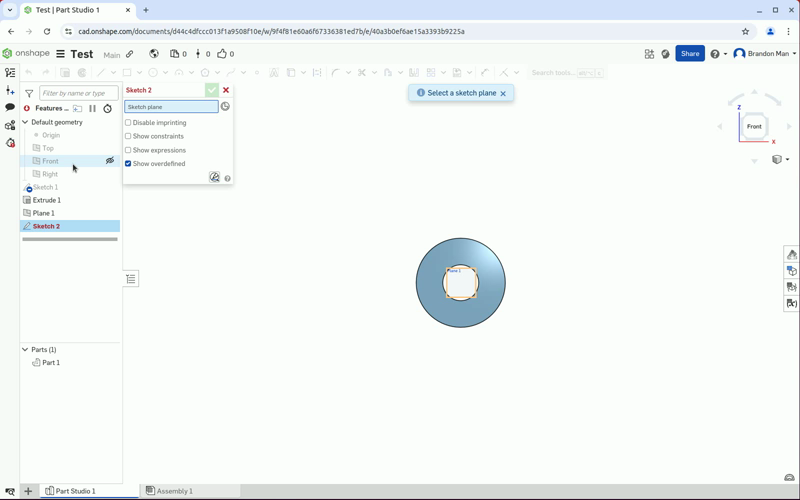
mouse_move(73, 215)
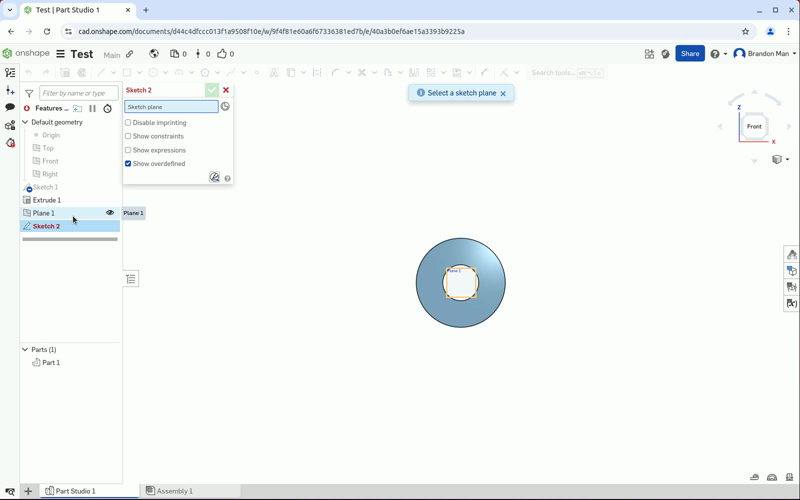
click(73, 215)
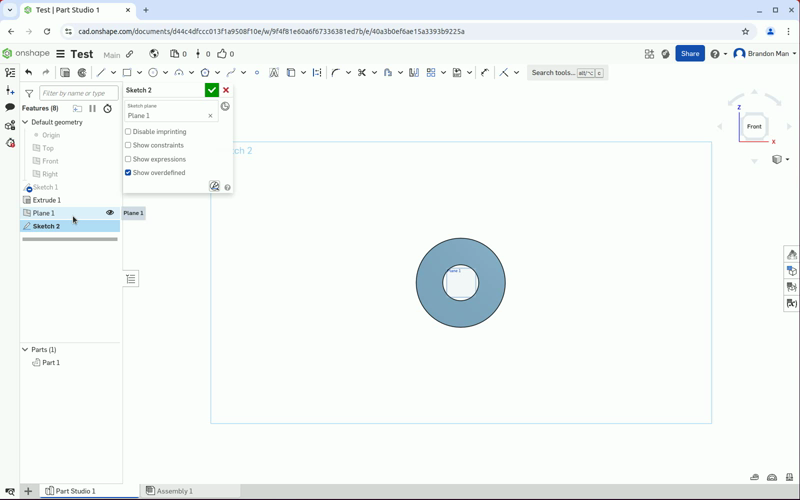
mouse_move(73, 352)
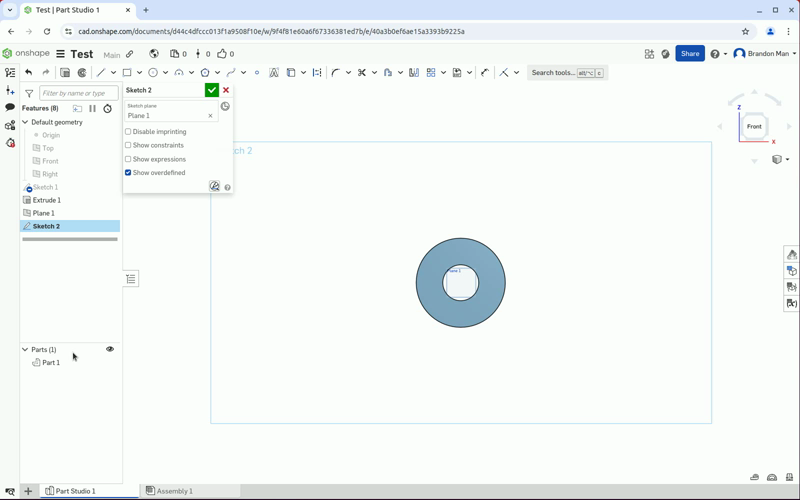
key(y)
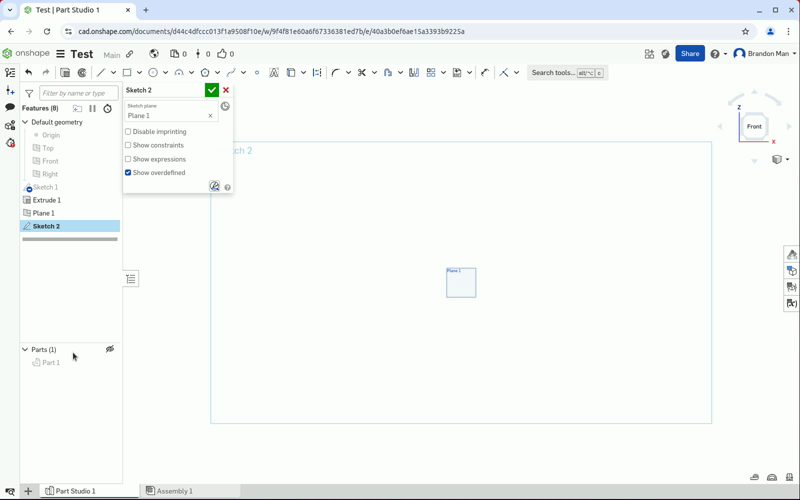
key(c)
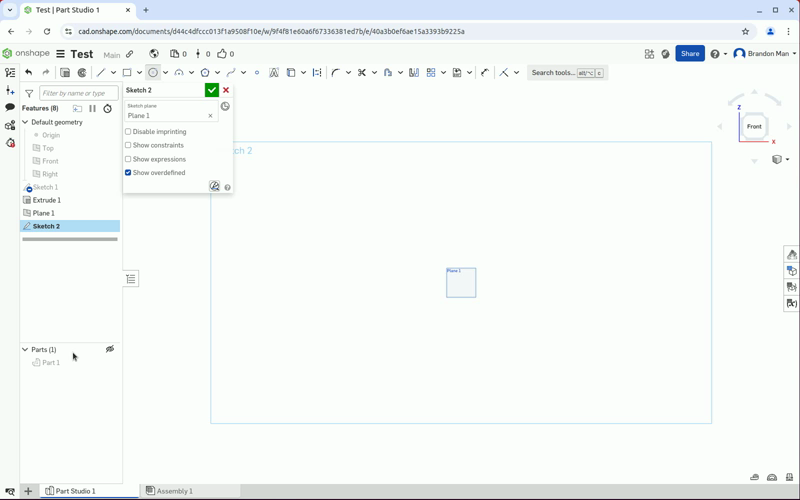
key_down(shift)
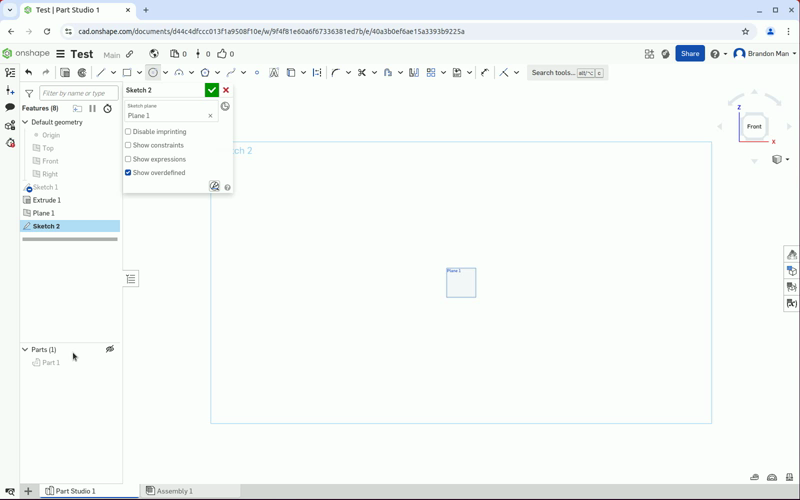
mouse_move(460, 282)
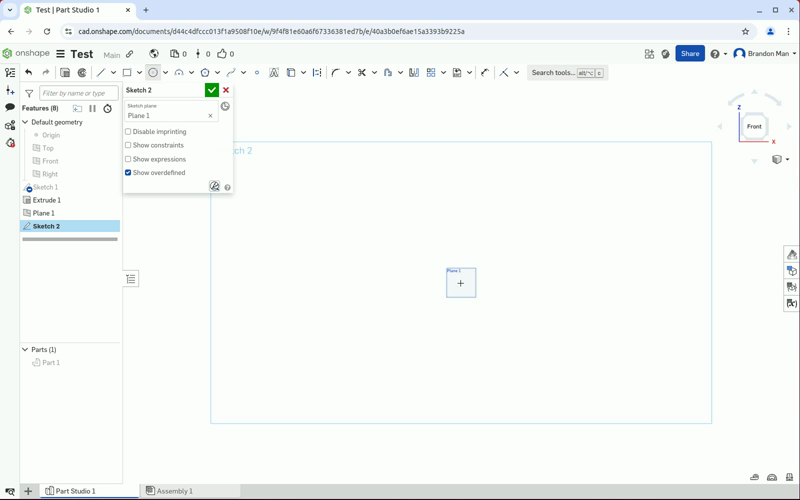
click(460, 282)
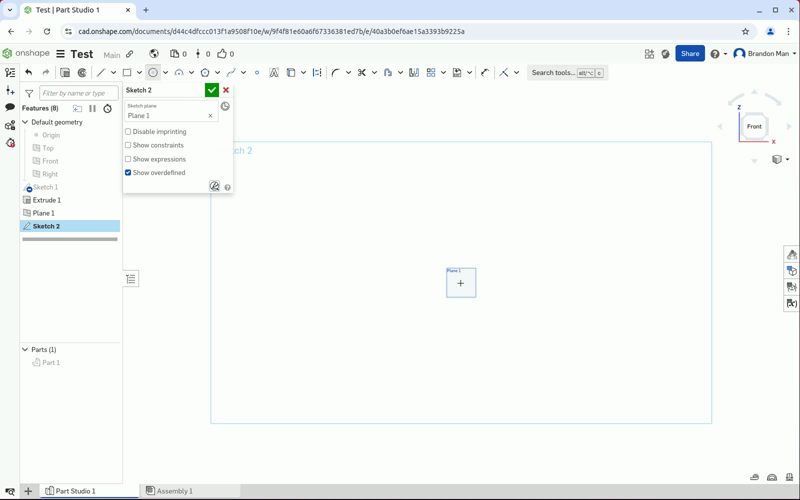
key_up(shift)
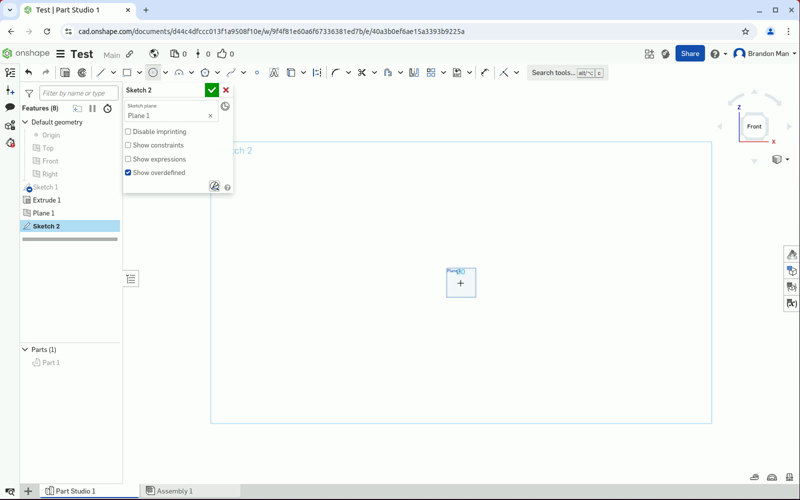
mouse_move(492, 282)
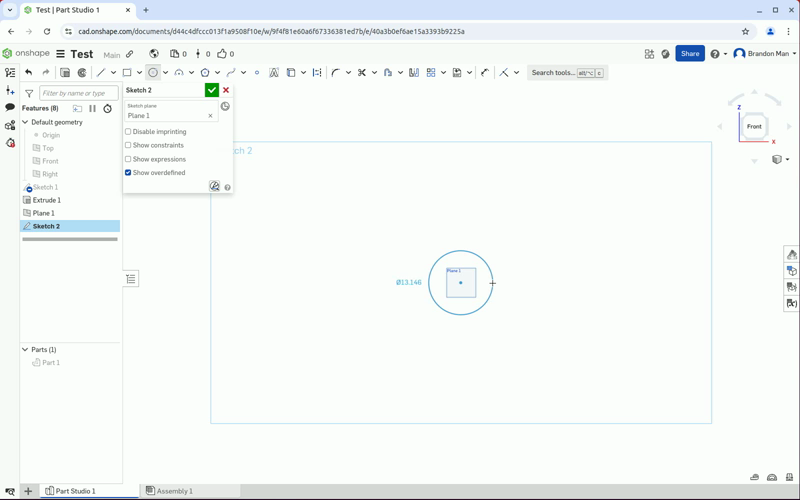
click(492, 282)
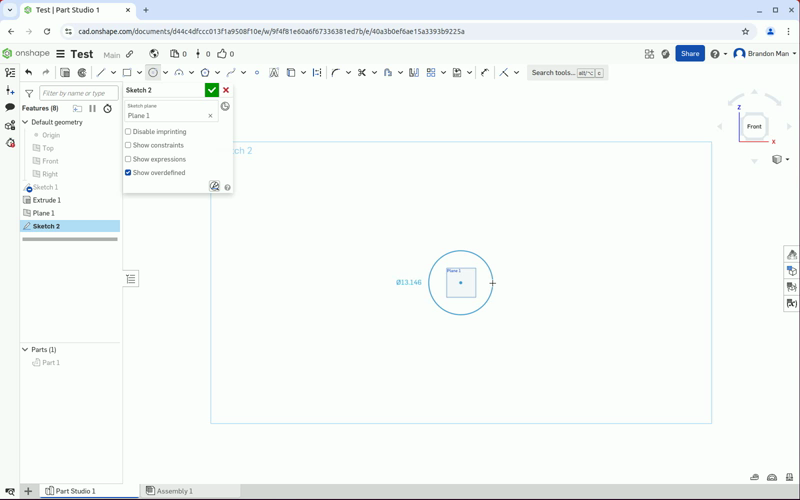
key(esc)
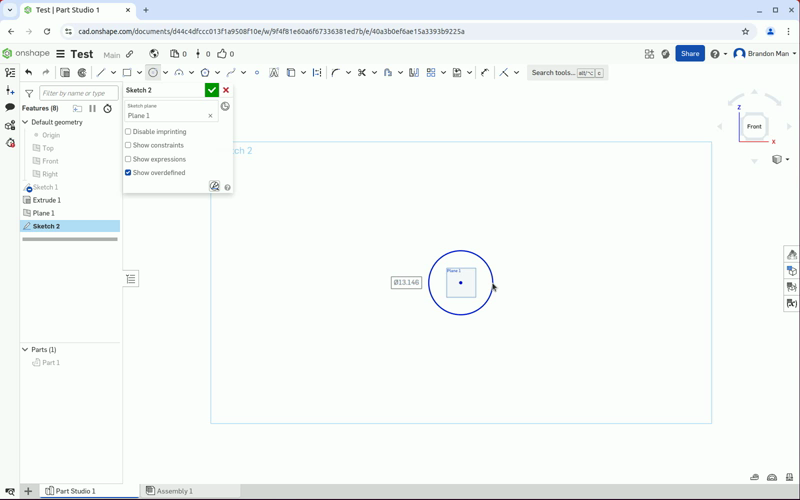
key(c)
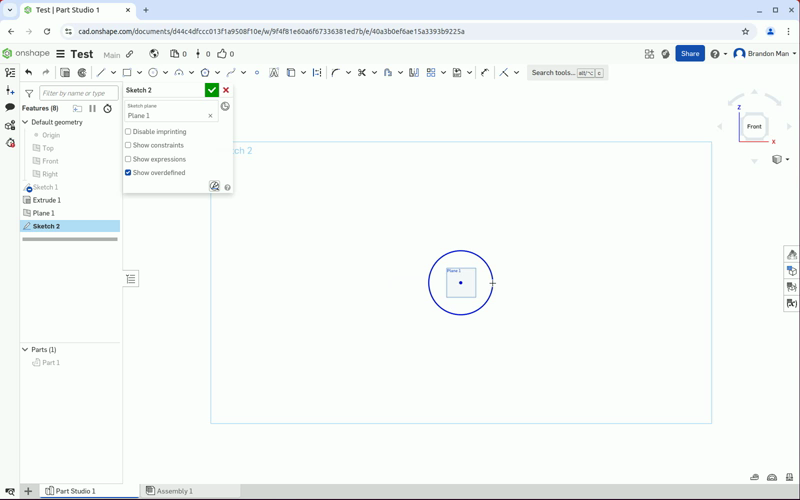
key_down(shift)
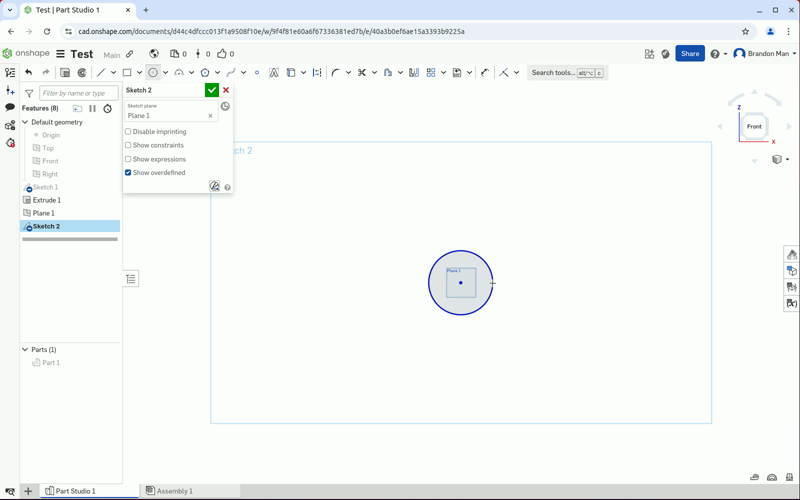
mouse_move(460, 282)
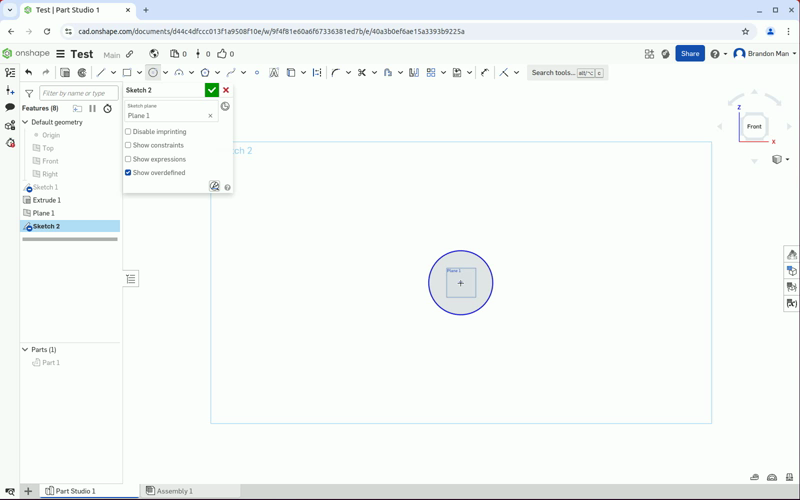
click(460, 282)
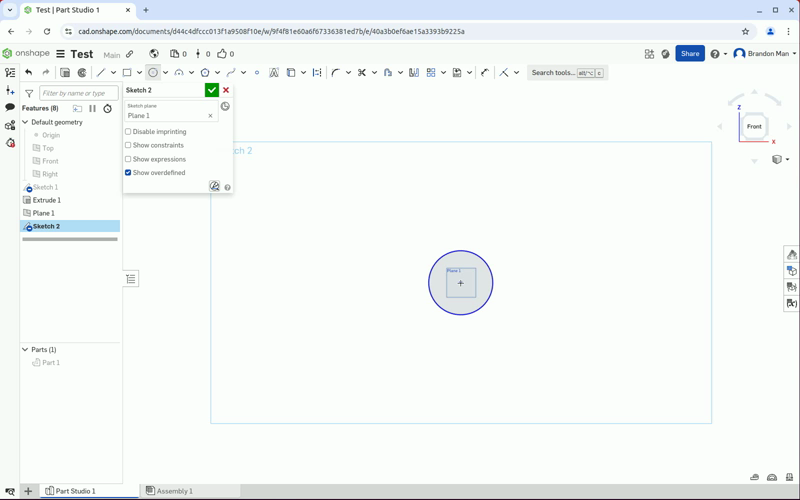
key_up(shift)
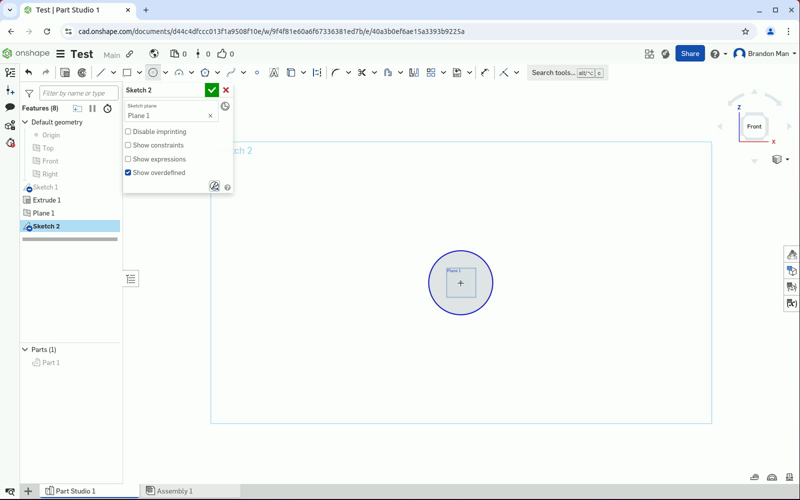
mouse_move(478, 282)
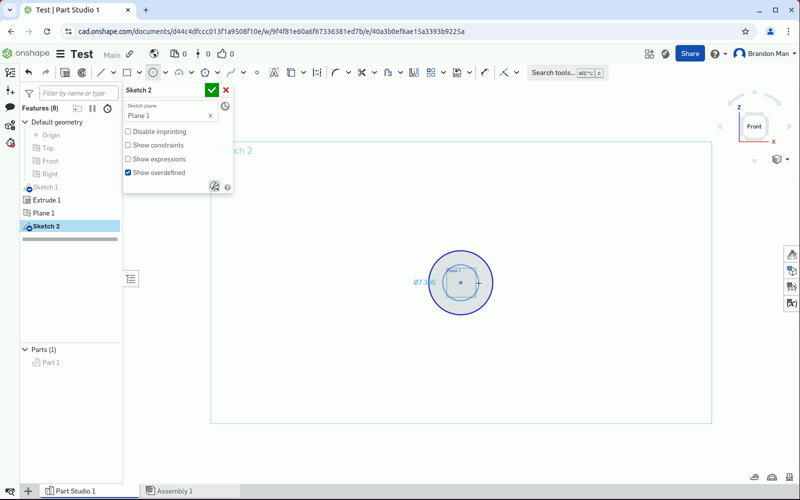
click(478, 282)
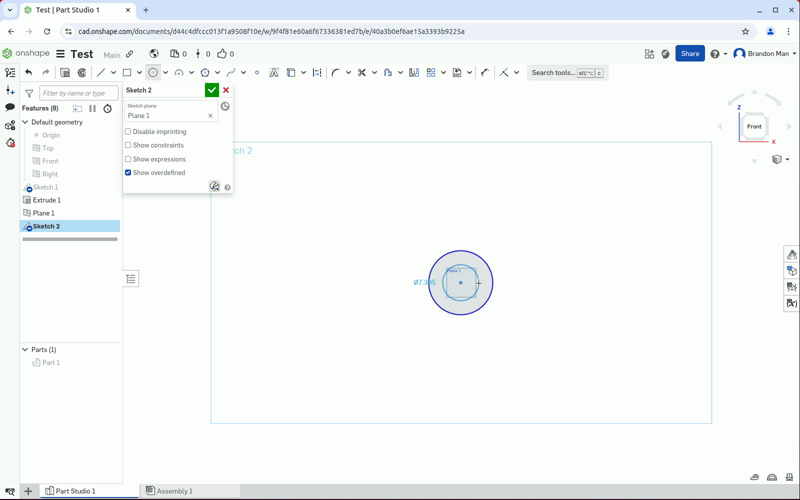
key(esc)
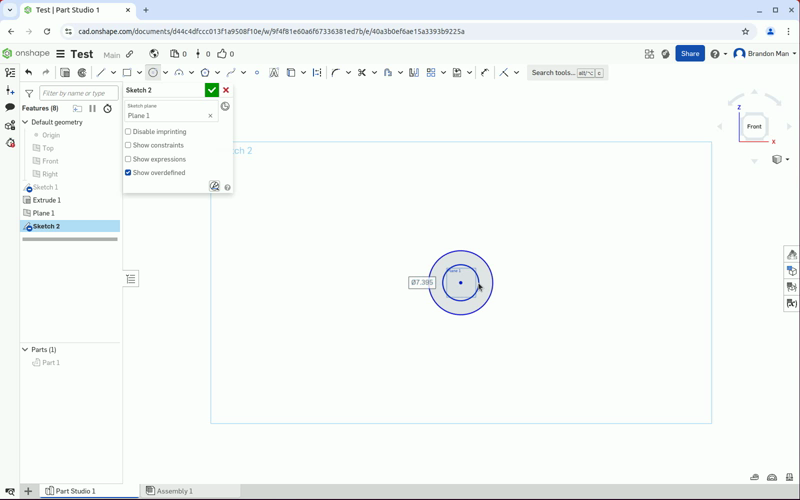
mouse_move(482, 279)
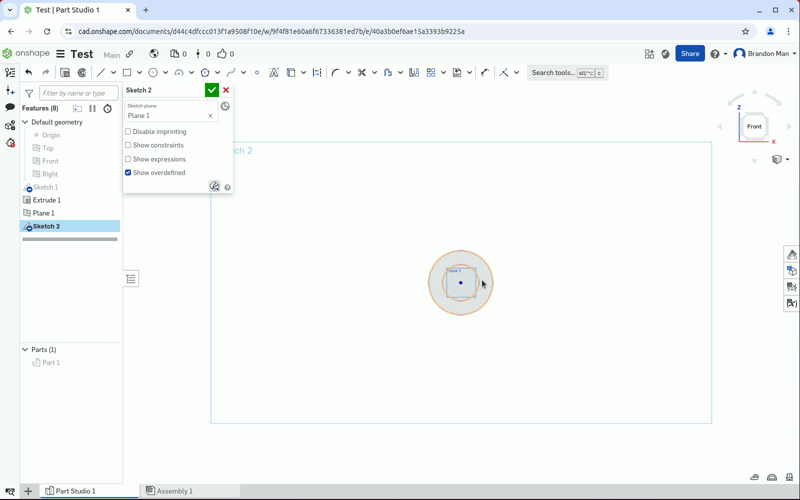
click(482, 279)
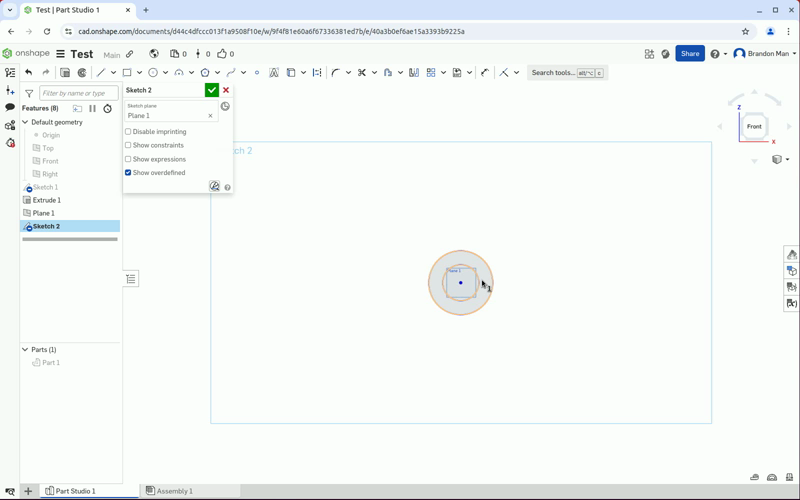
mouse_move(73, 352)
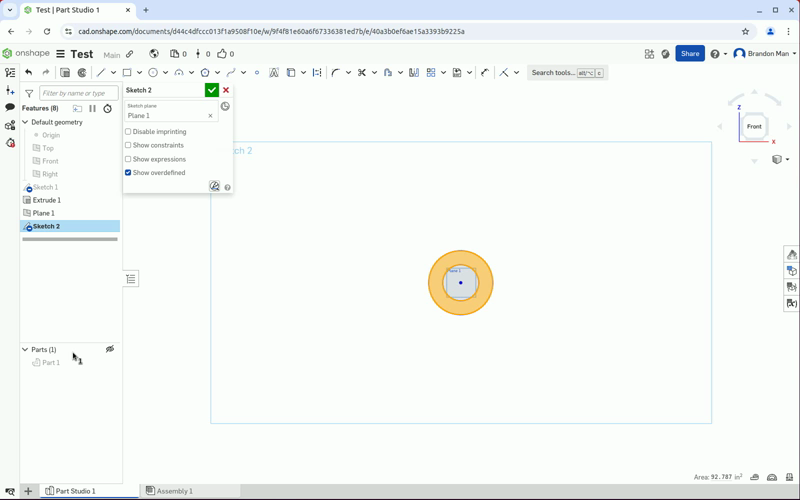
key(shift+y)
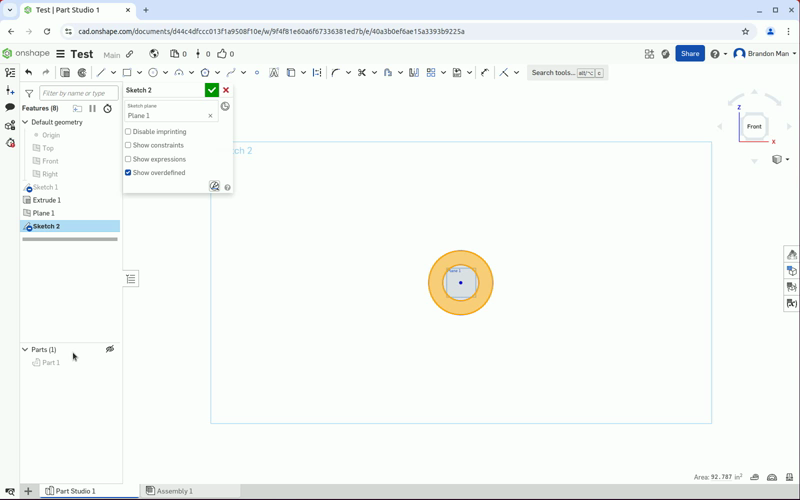
key(shift+e)
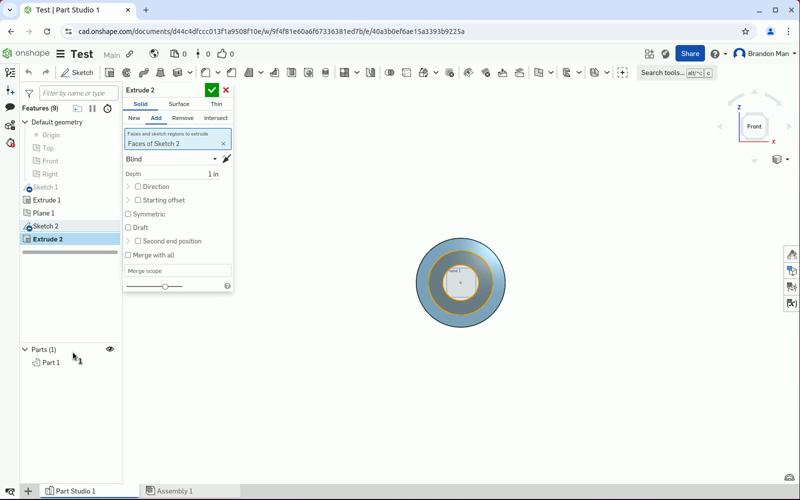
mouse_move(143, 106)
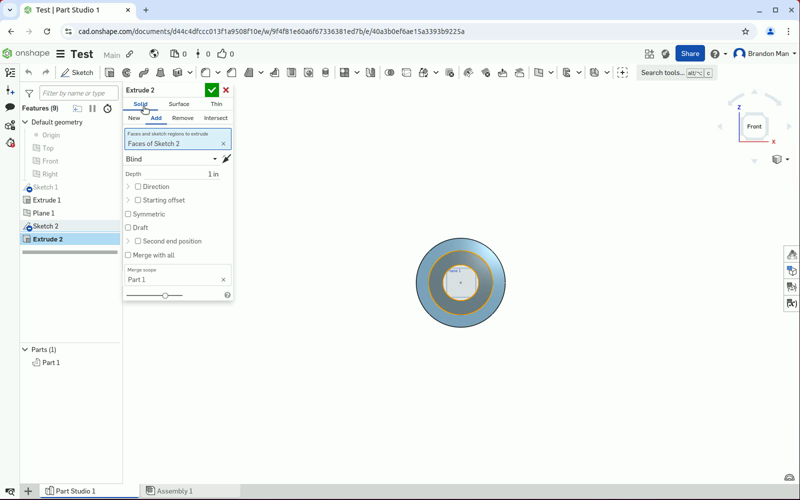
click(143, 106)
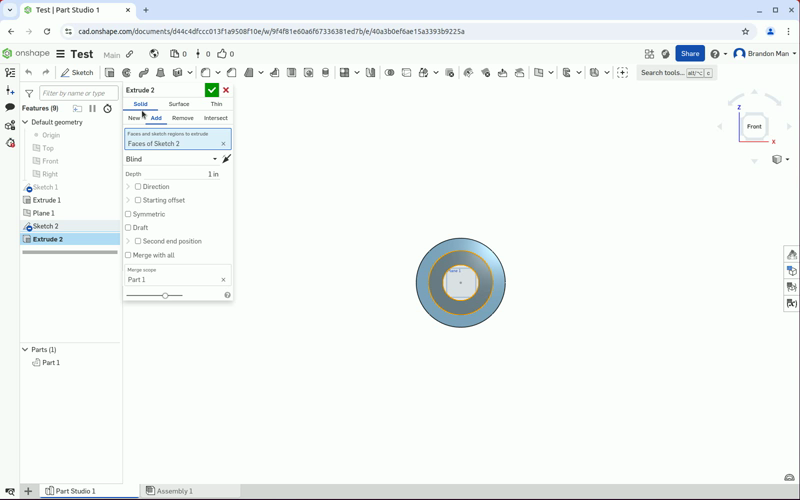
mouse_move(137, 120)
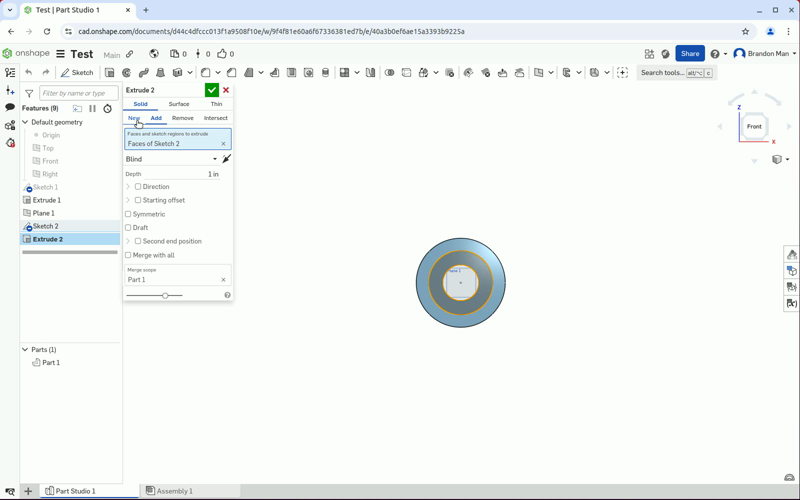
click(137, 120)
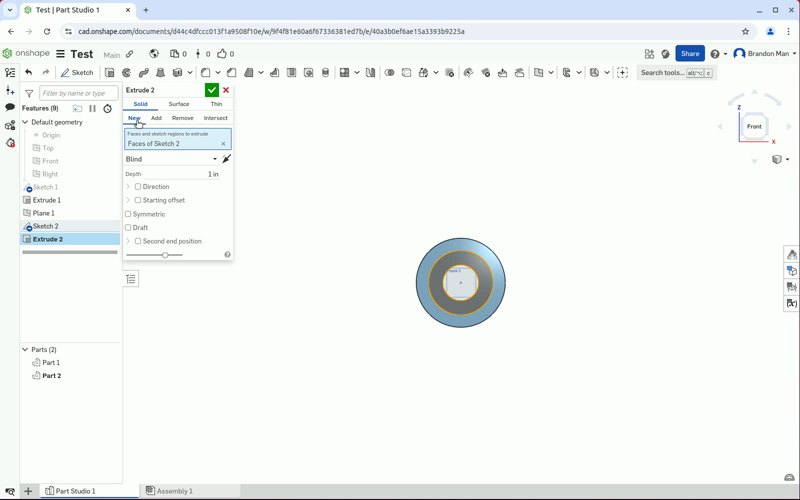
key(tab, 4)
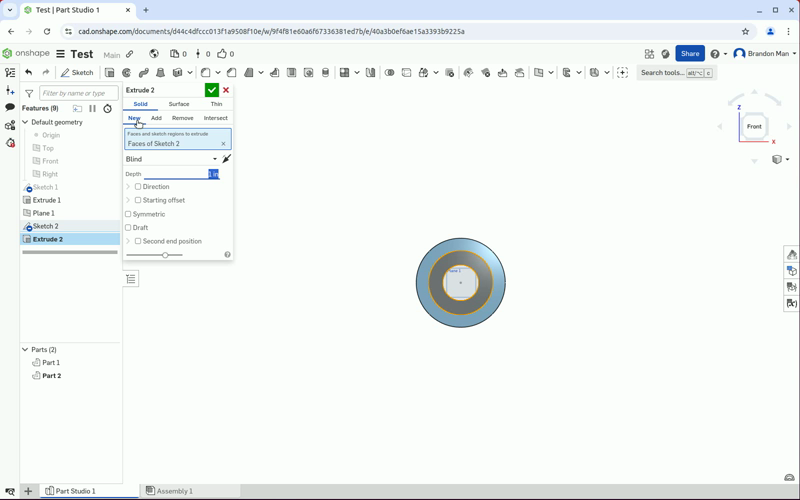
text(1.204)
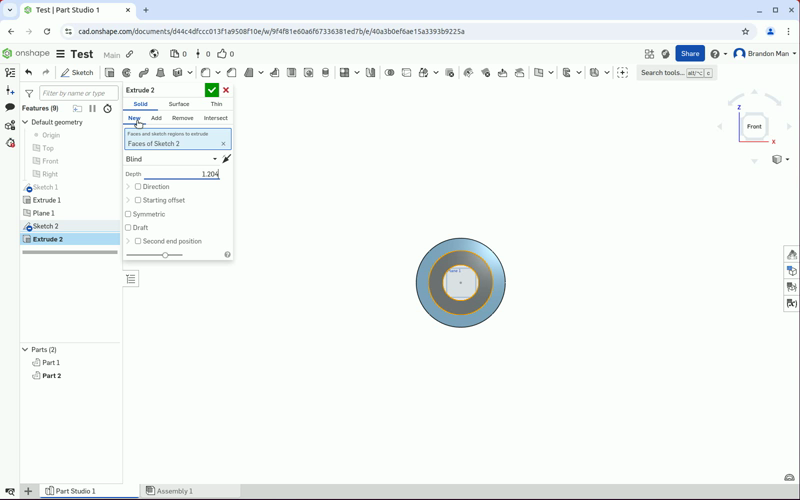
key(enter)
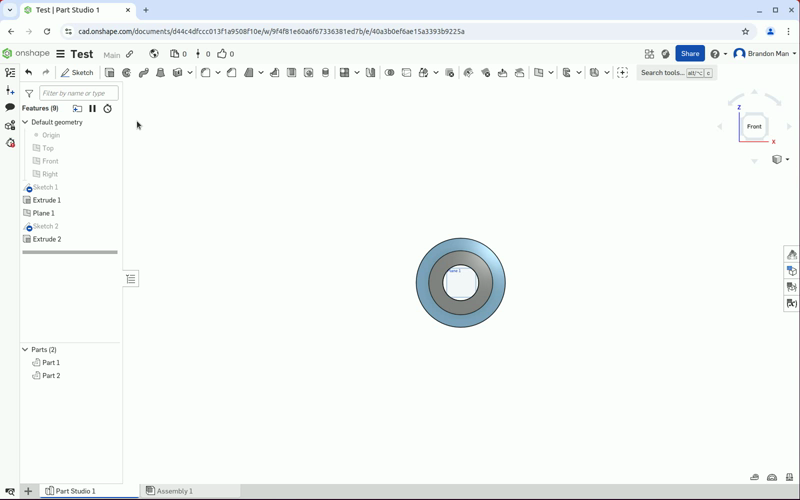
key(shift+h)
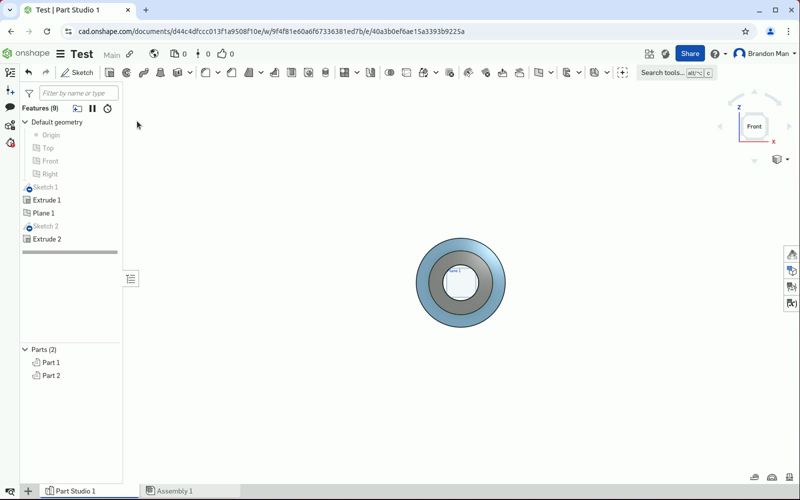
key(shift+h)
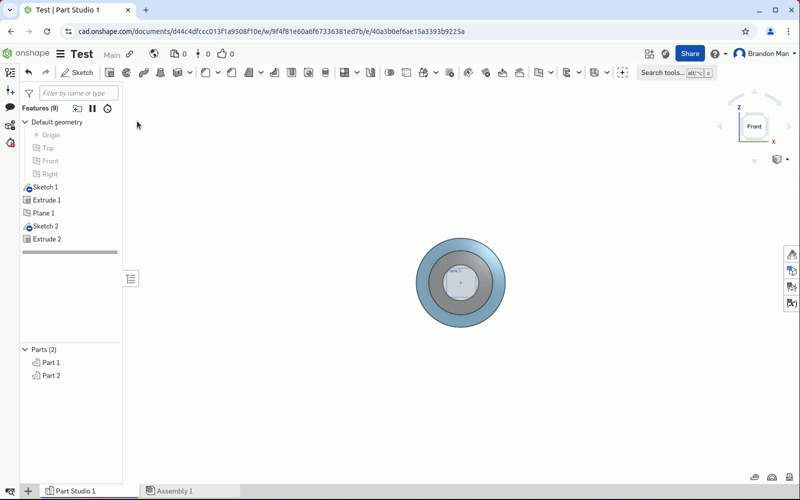
key(shift+7)
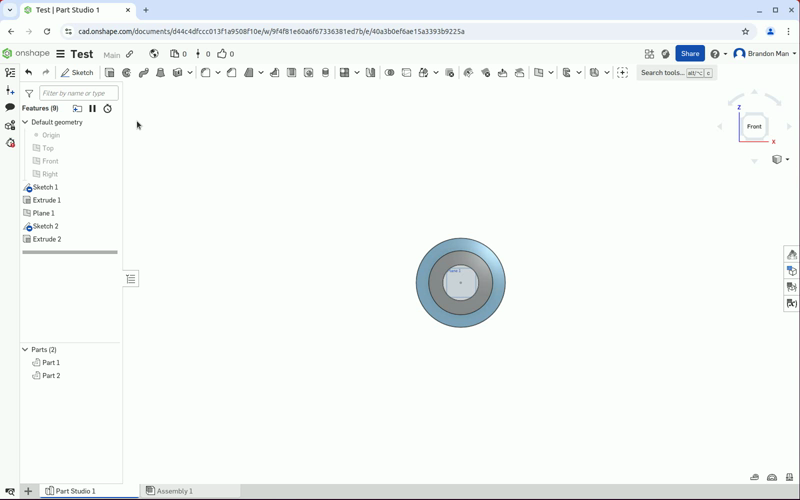
key(left, 2)
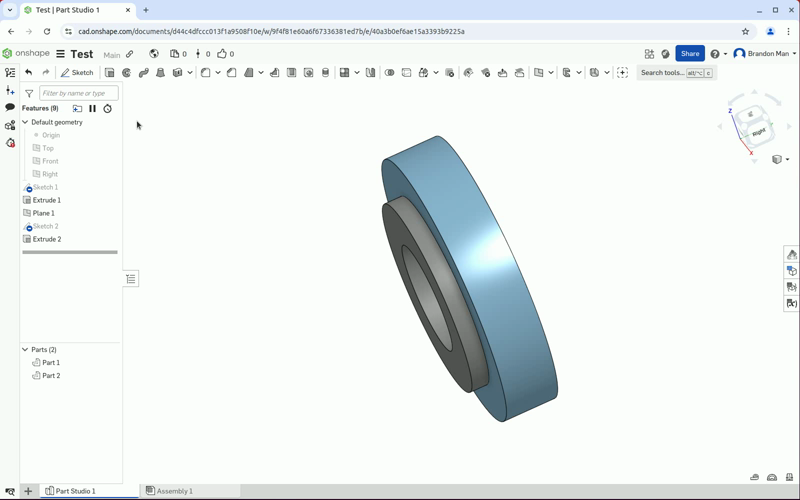
key(down, 2)
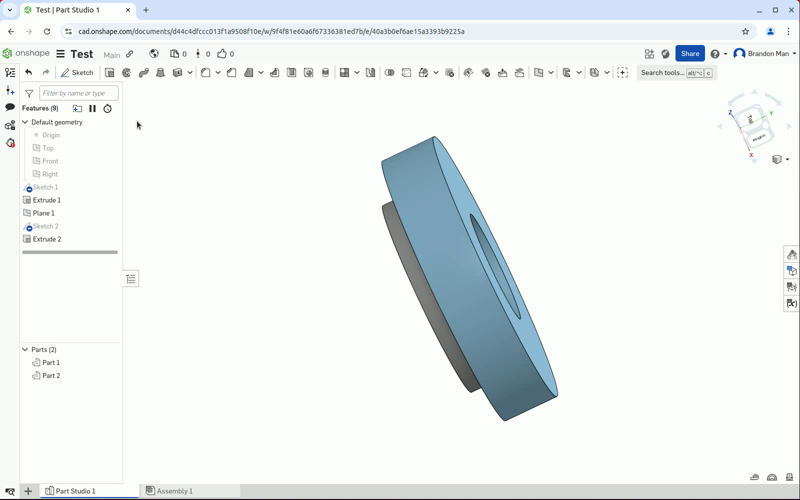
key(up, 2)
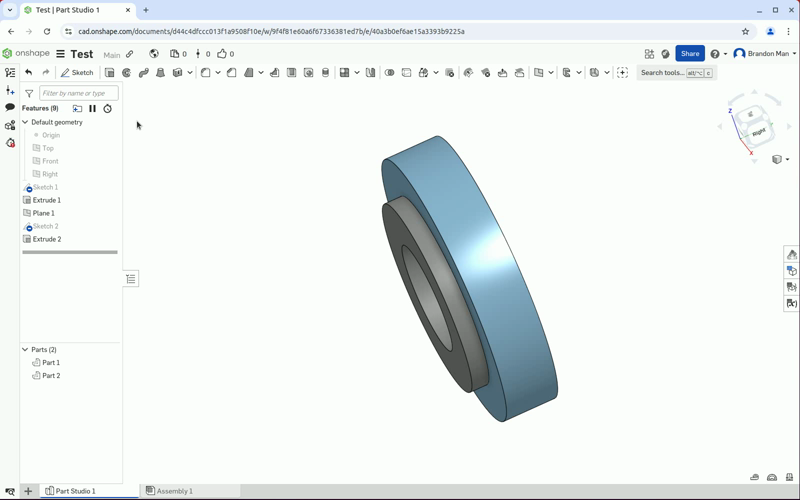
key(right, 2)
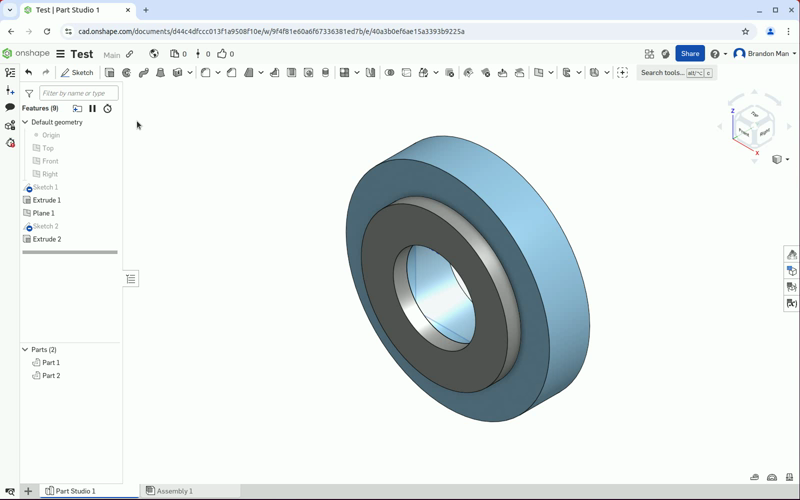
mouse_move(73, 189)
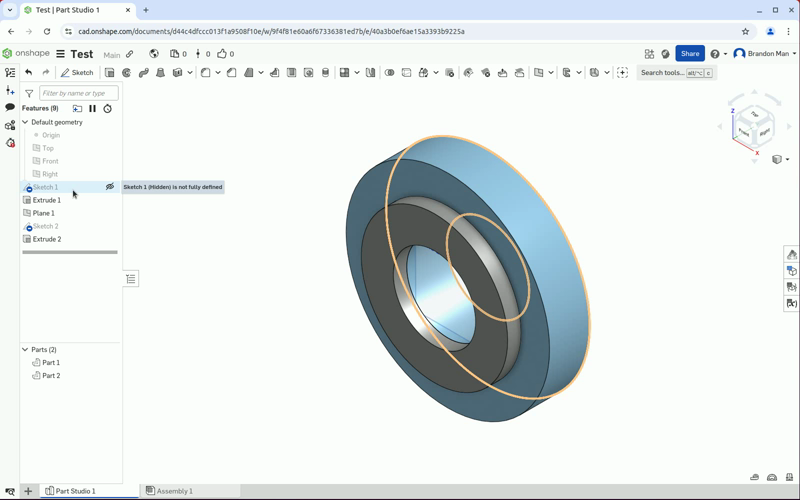
click(73, 189)